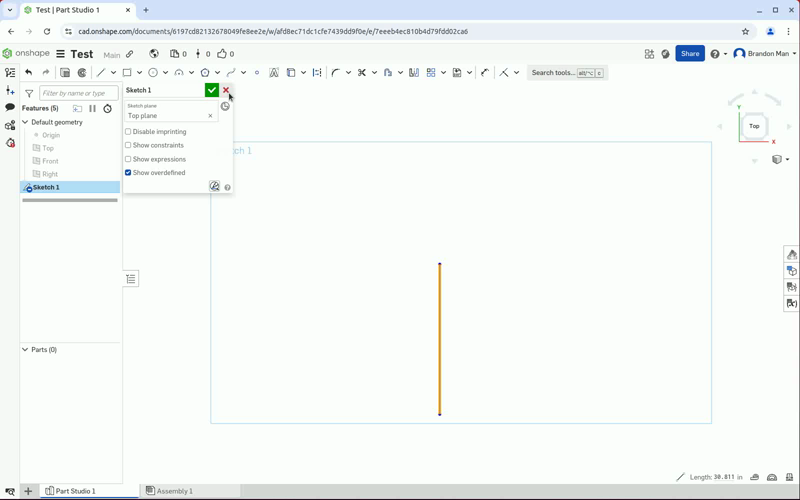
key(shift+h)
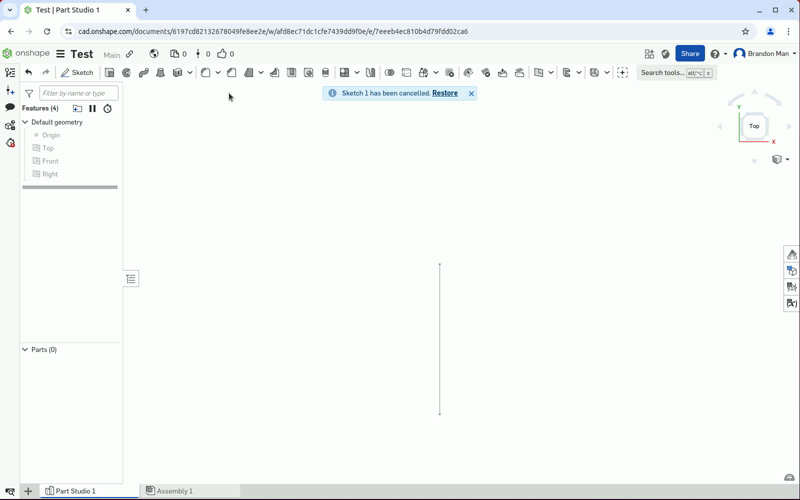
mouse_move(73, 352)
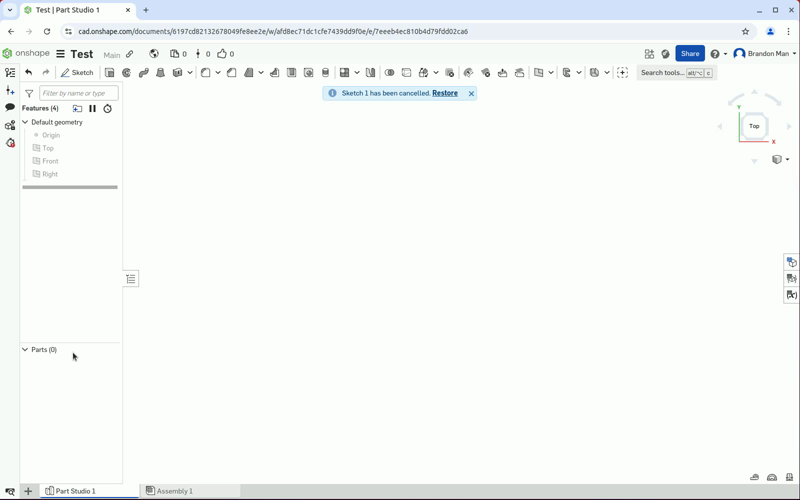
key(y)
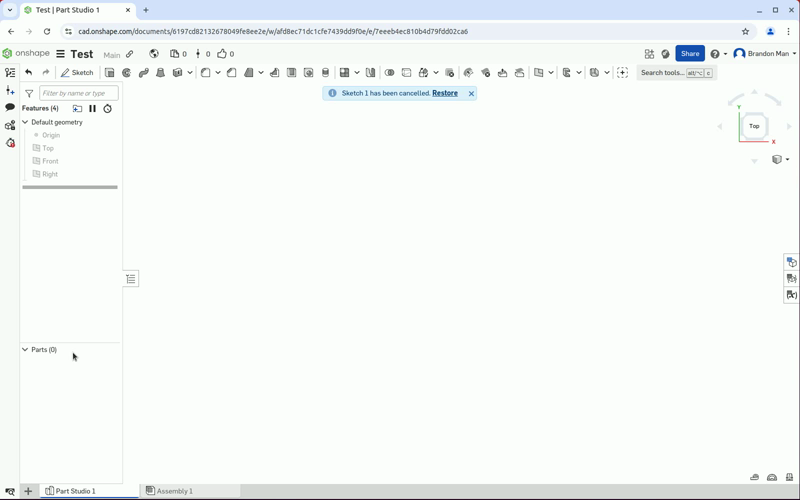
key(shift+p)
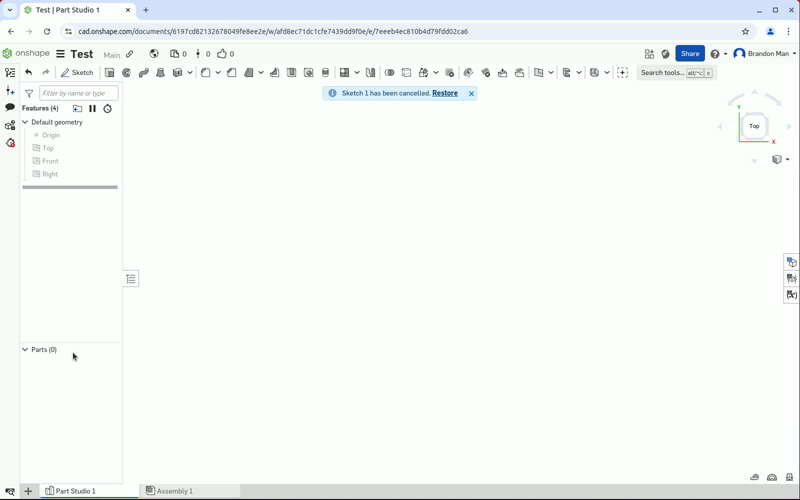
key(space)
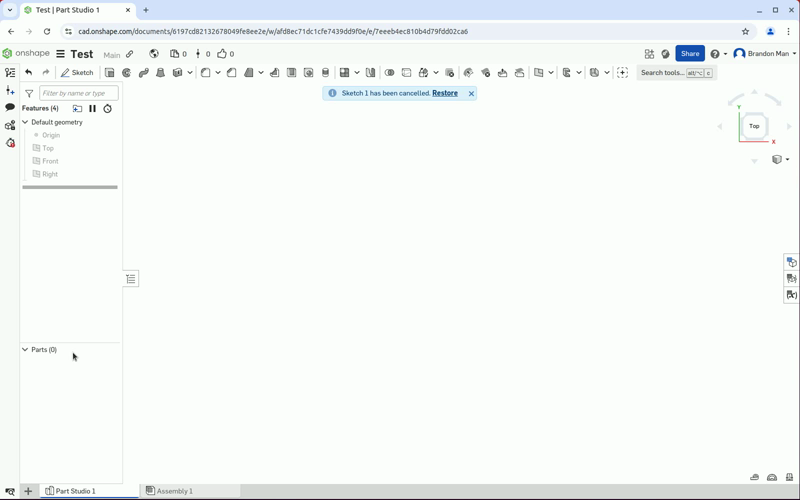
key_down(shift)
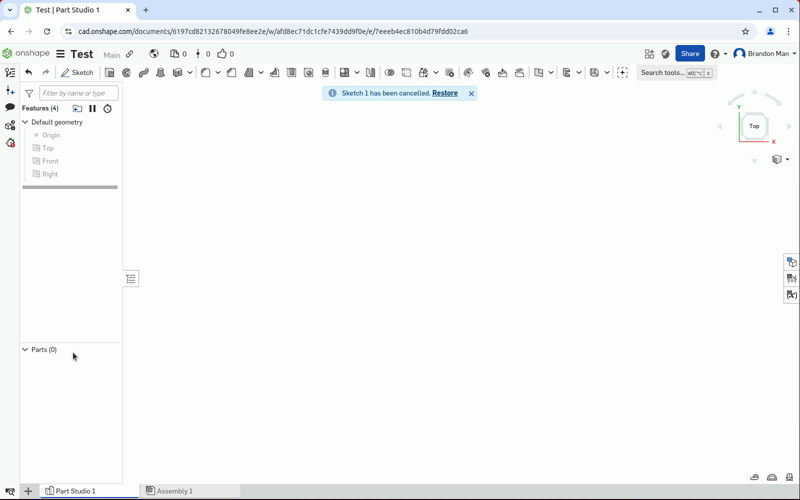
key(up)
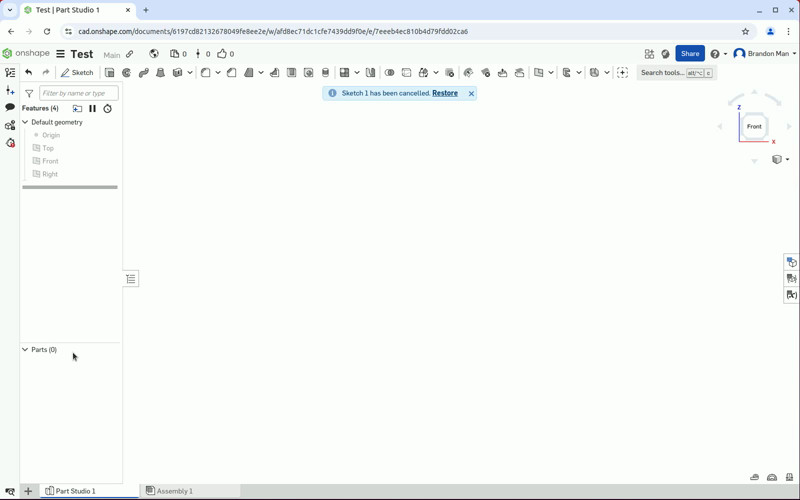
key_up(shift)
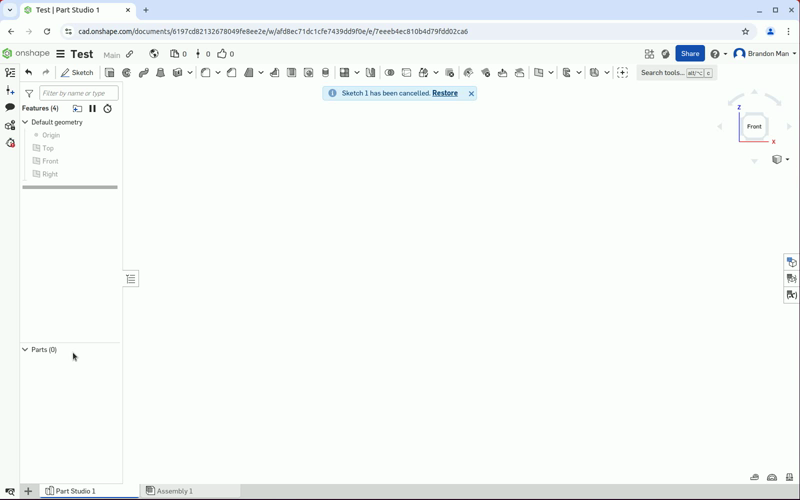
mouse_move(73, 352)
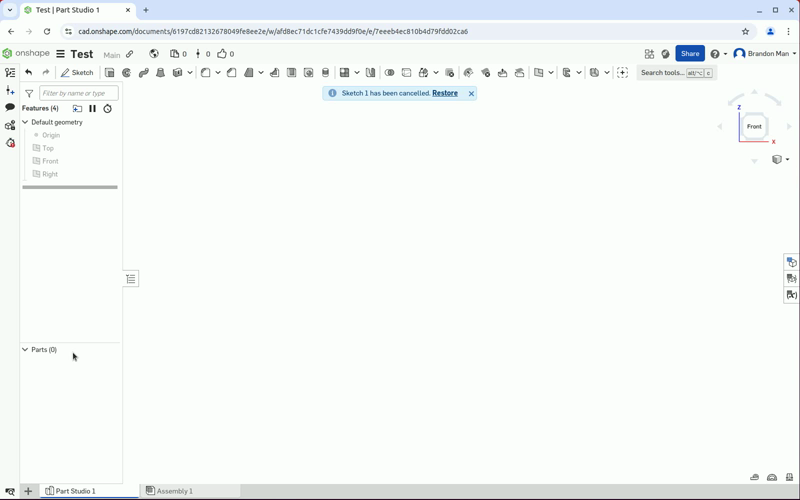
key(shift+y)
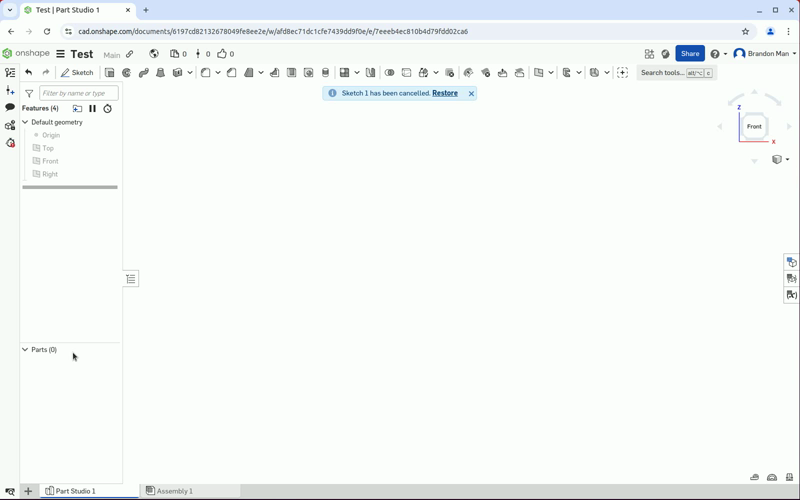
key(shift+s)
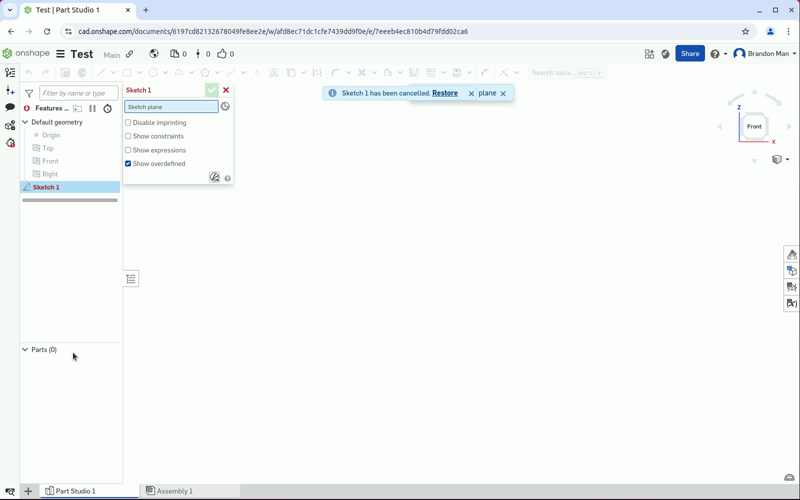
mouse_move(73, 163)
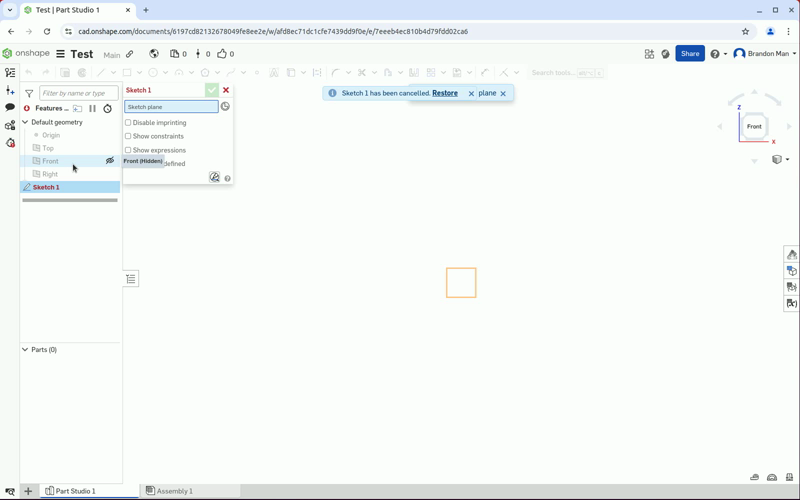
click(73, 163)
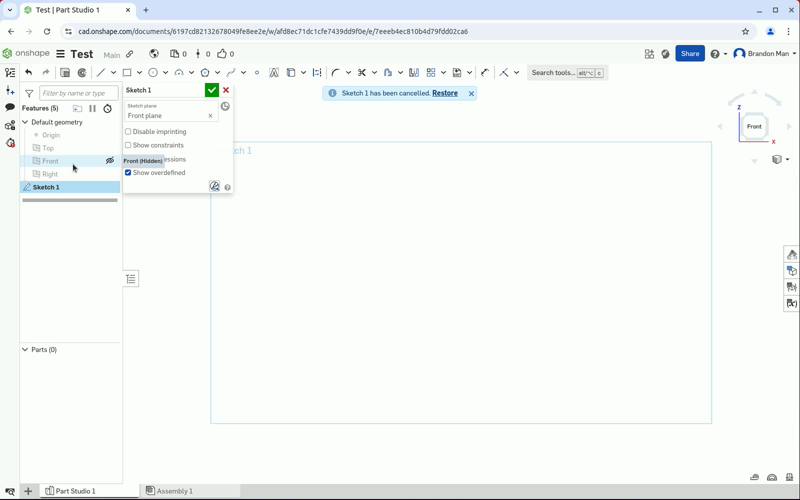
mouse_move(73, 352)
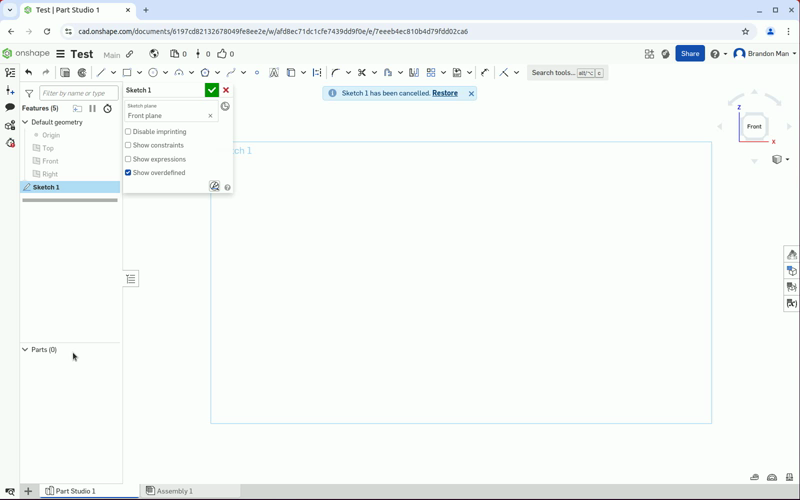
key(y)
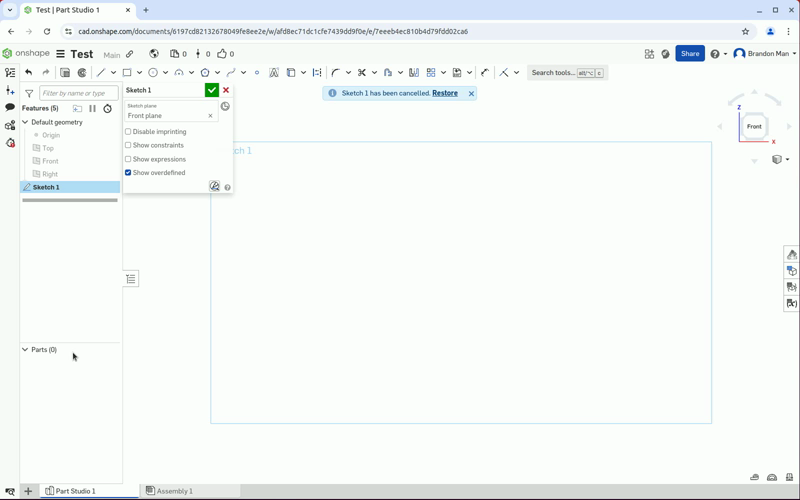
key(l)
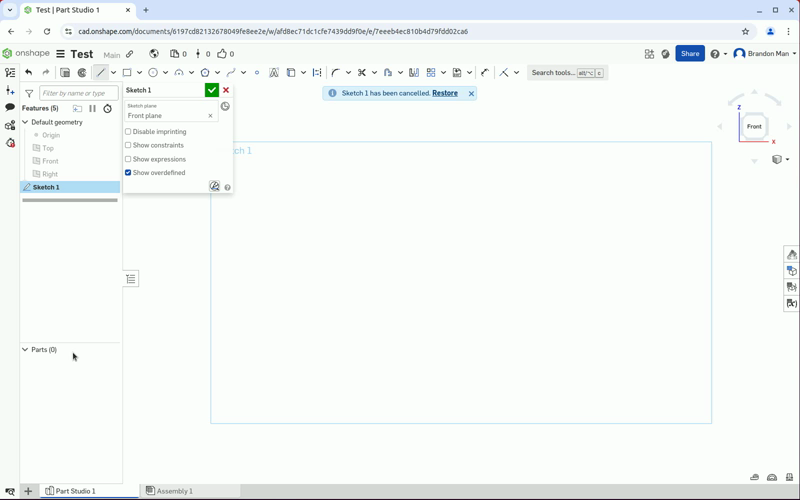
key_down(shift)
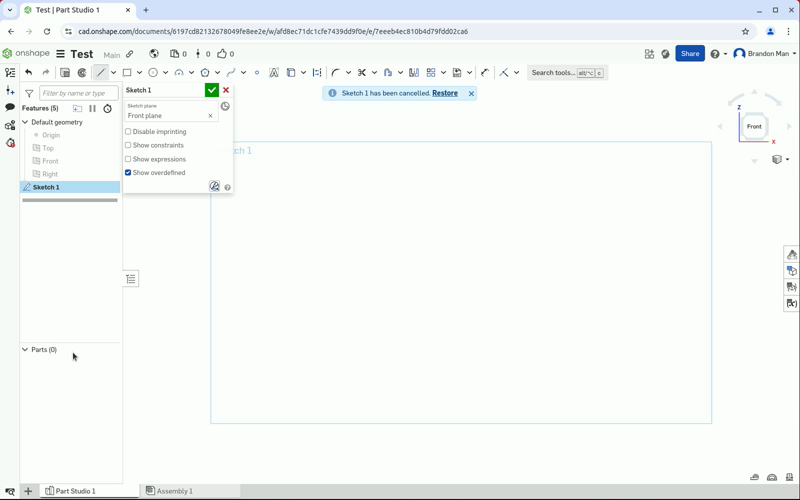
mouse_move(396, 282)
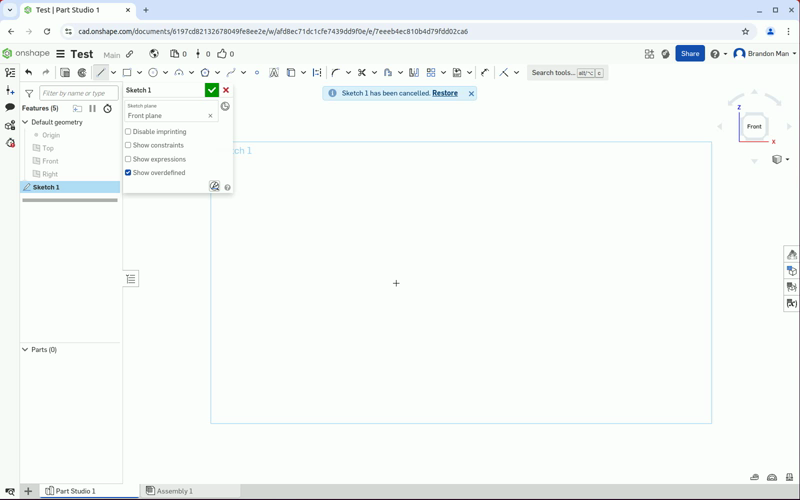
click(396, 282)
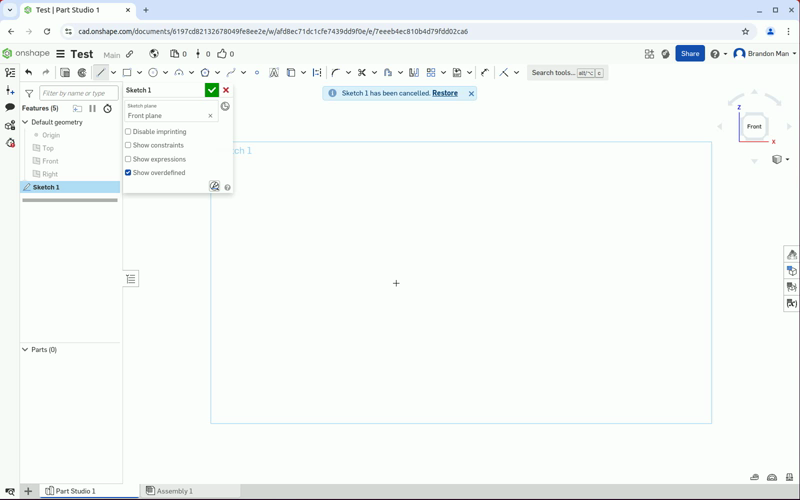
key_up(shift)
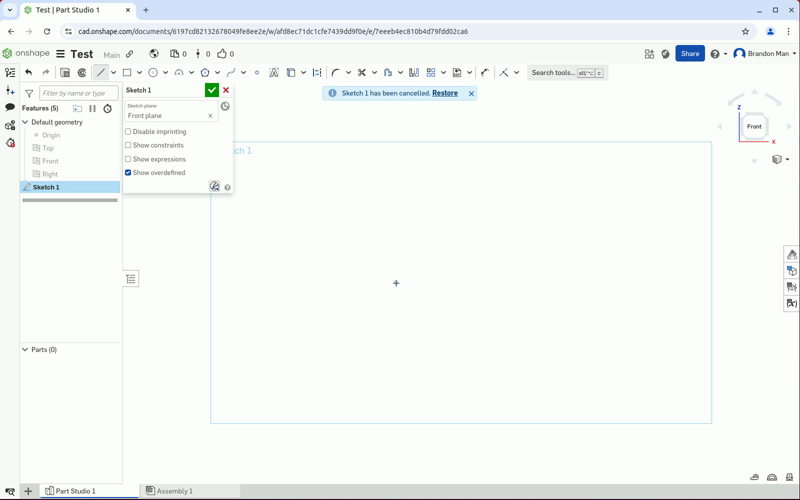
key_down(shift)
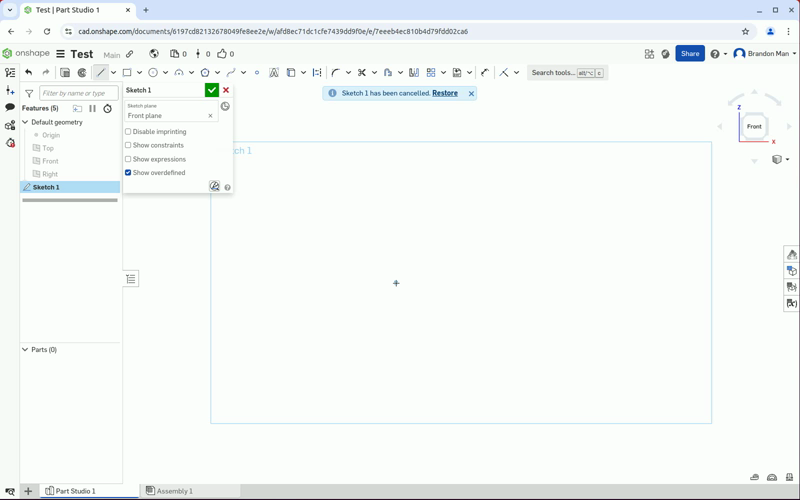
mouse_move(461, 282)
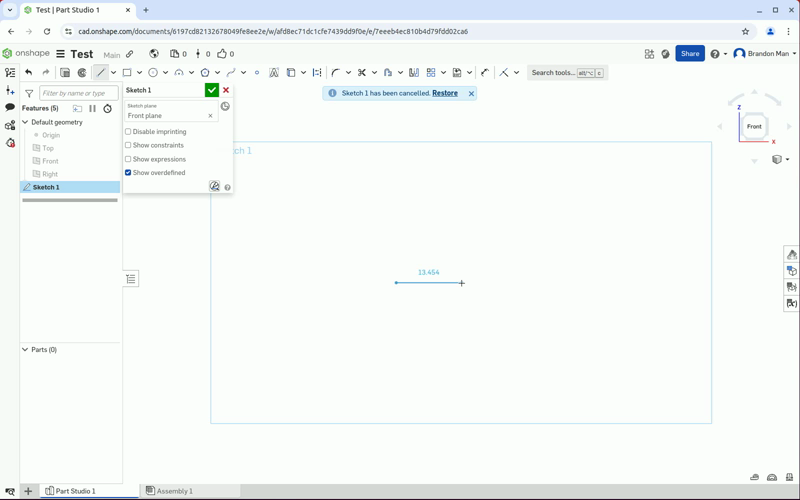
click(461, 282)
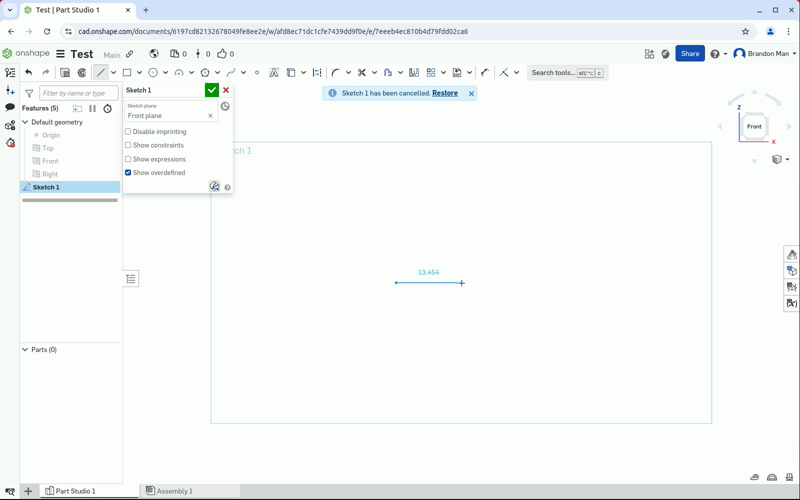
key_up(shift)
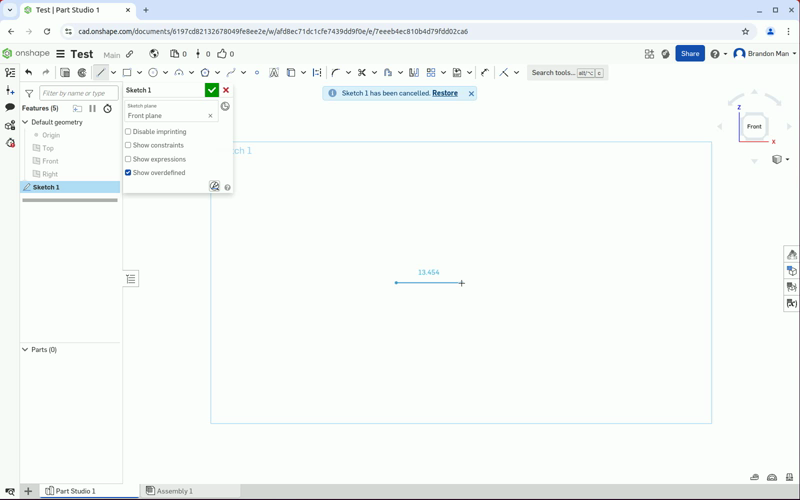
key_down(shift)
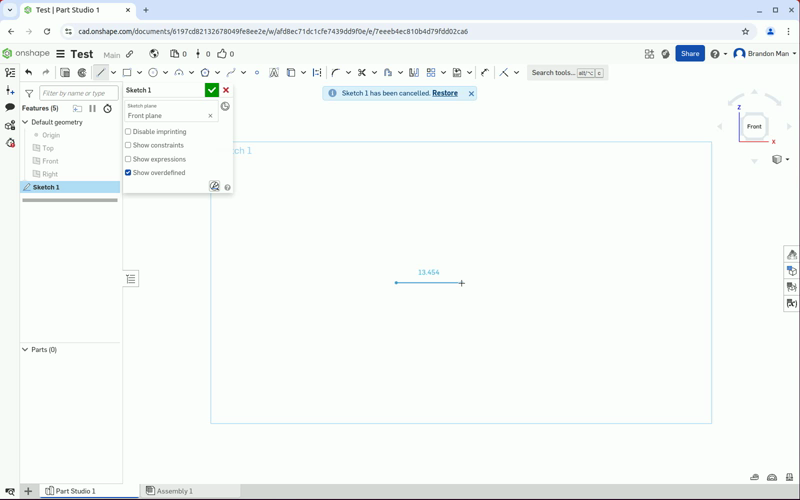
mouse_move(526, 282)
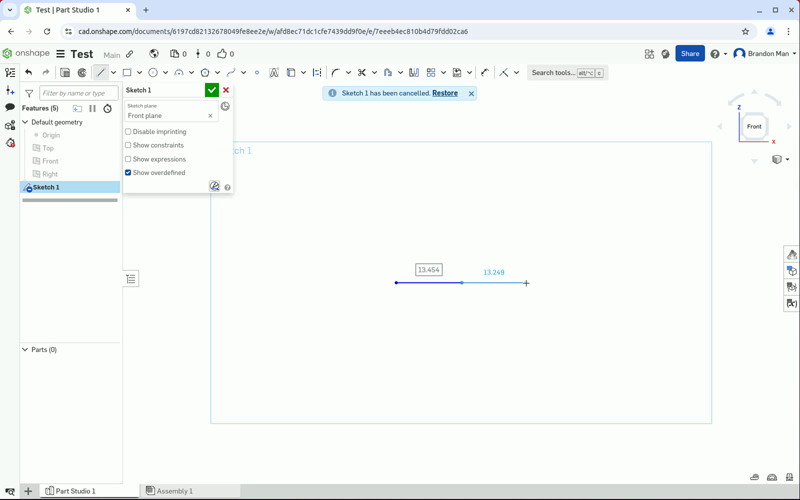
click(526, 282)
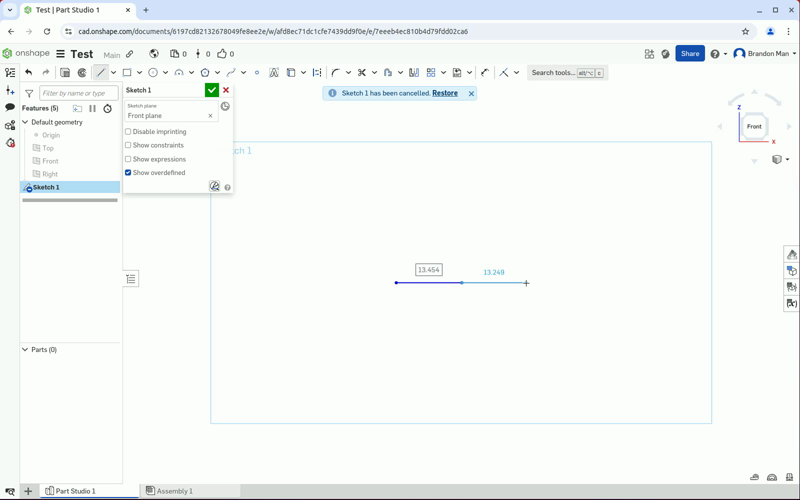
key_up(shift)
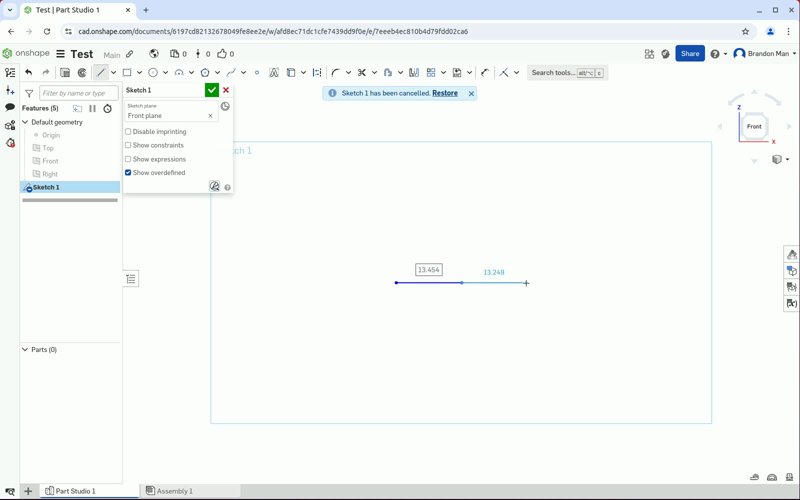
key_down(shift)
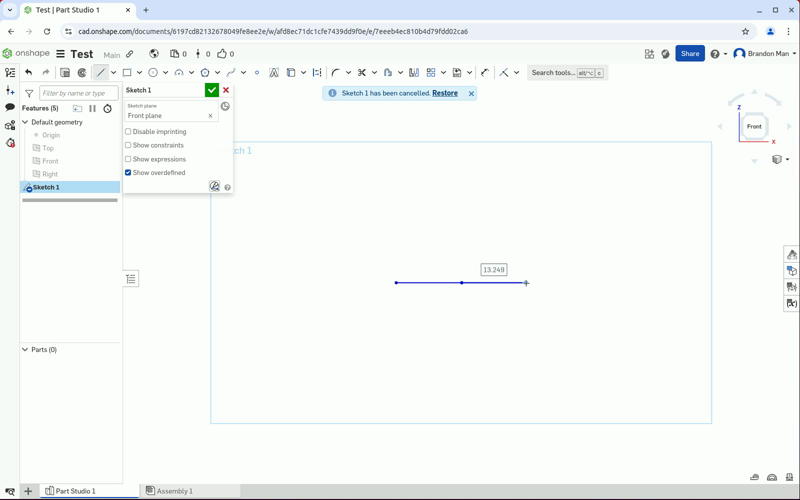
mouse_move(461, 170)
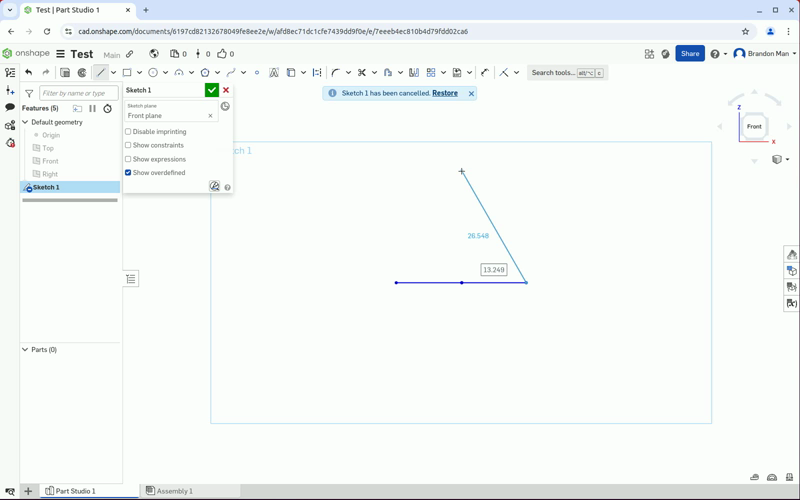
click(461, 170)
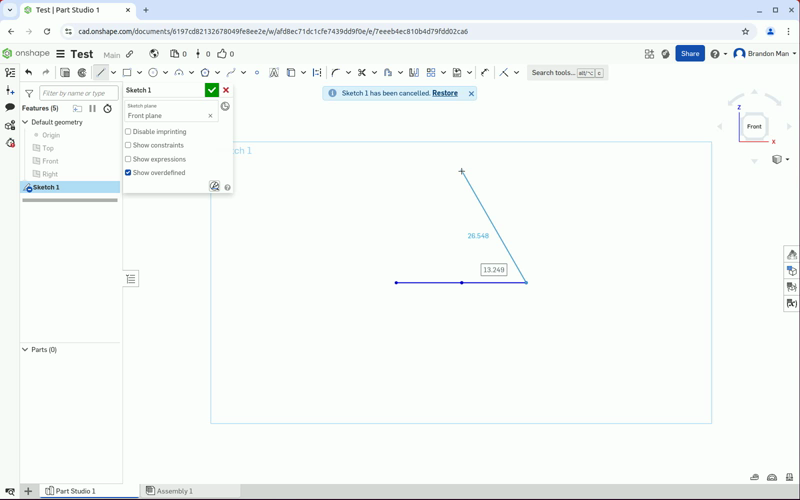
key_up(shift)
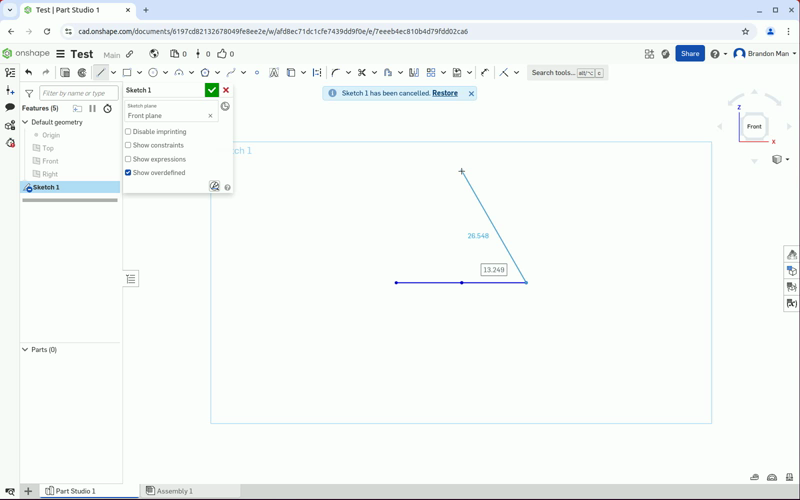
key_down(shift)
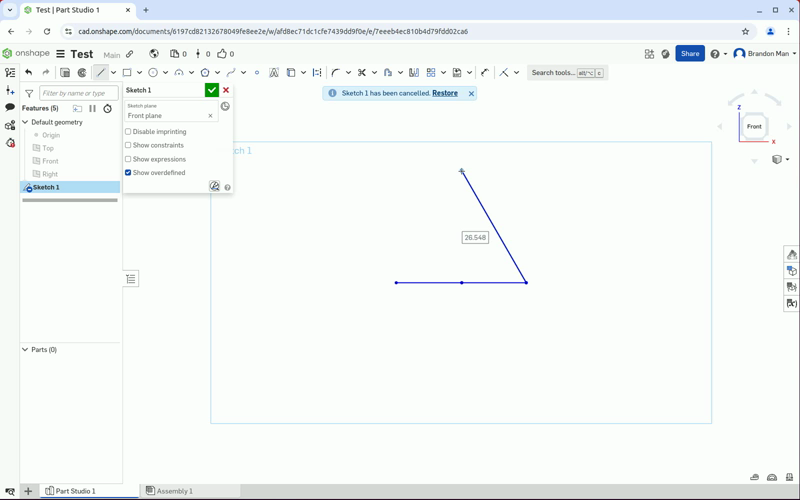
mouse_move(396, 282)
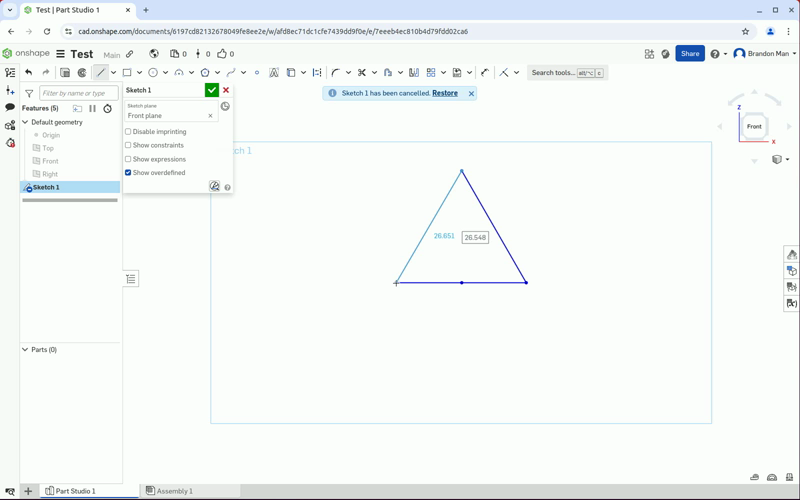
key_up(shift)
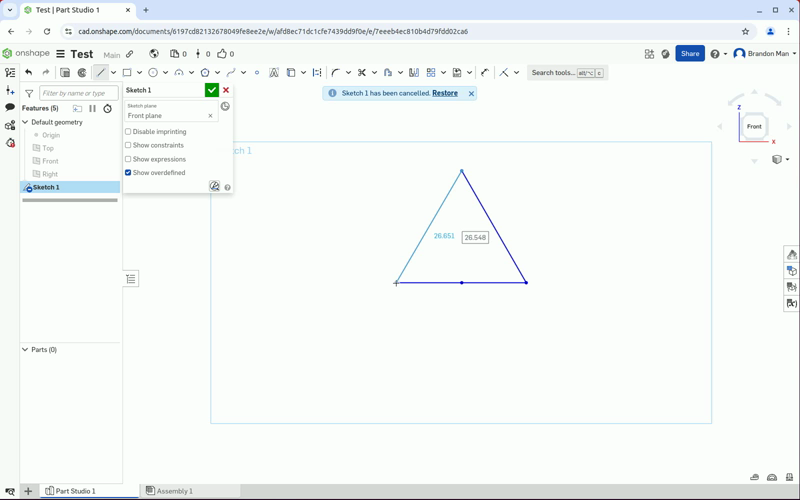
click(396, 282)
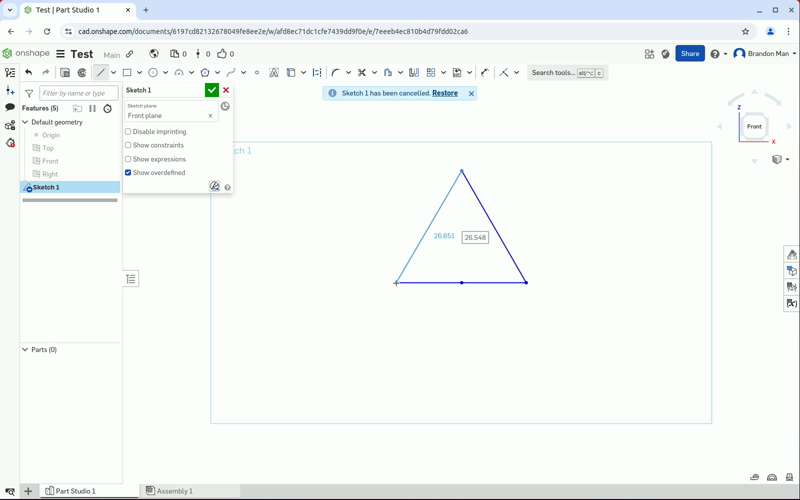
key(esc)
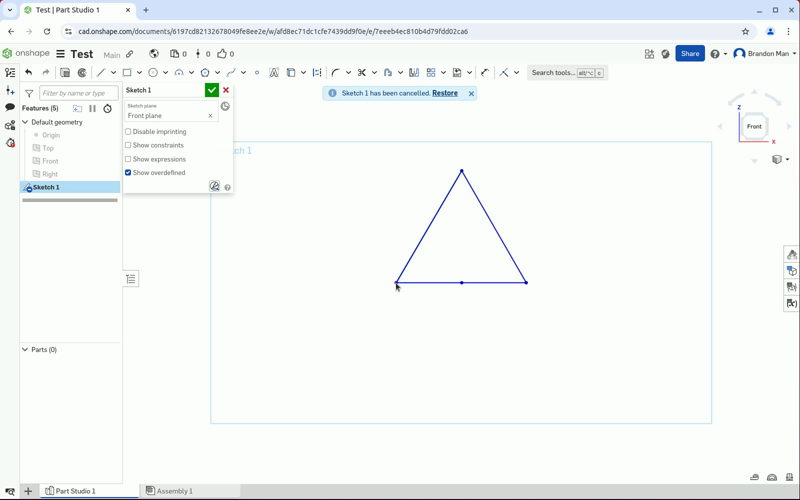
mouse_move(470, 202)
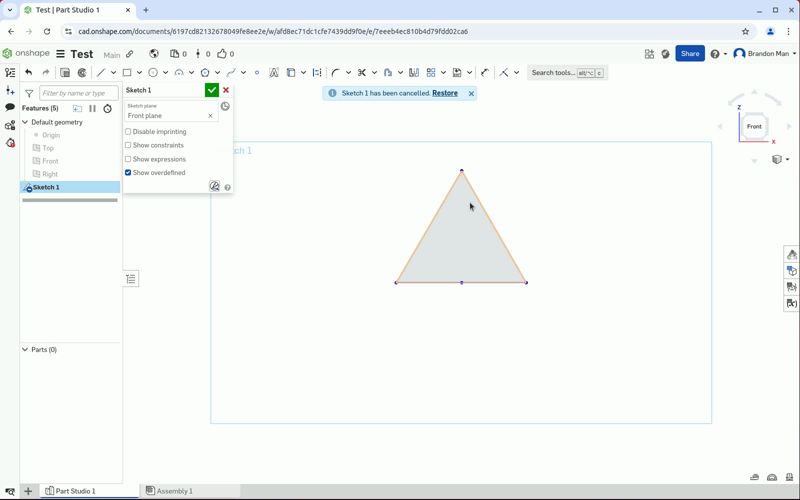
click(470, 202)
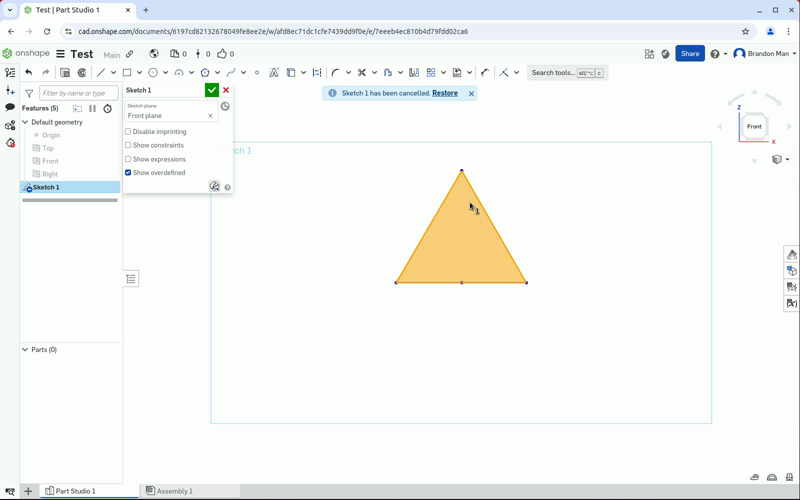
mouse_move(73, 352)
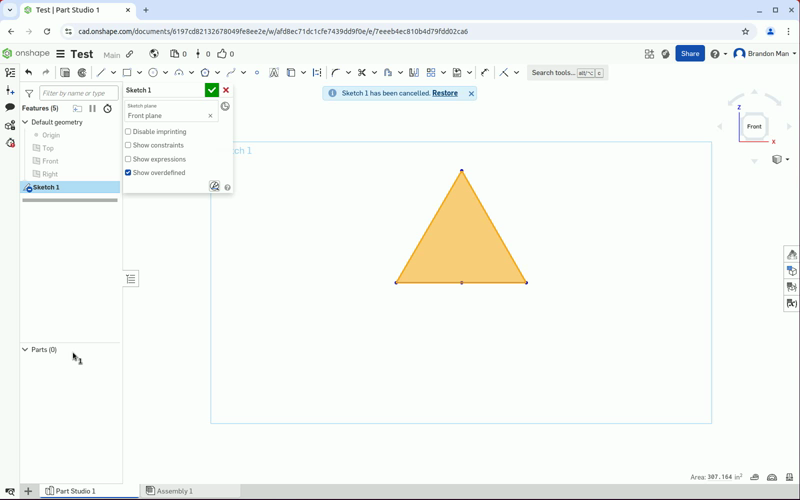
key(shift+y)
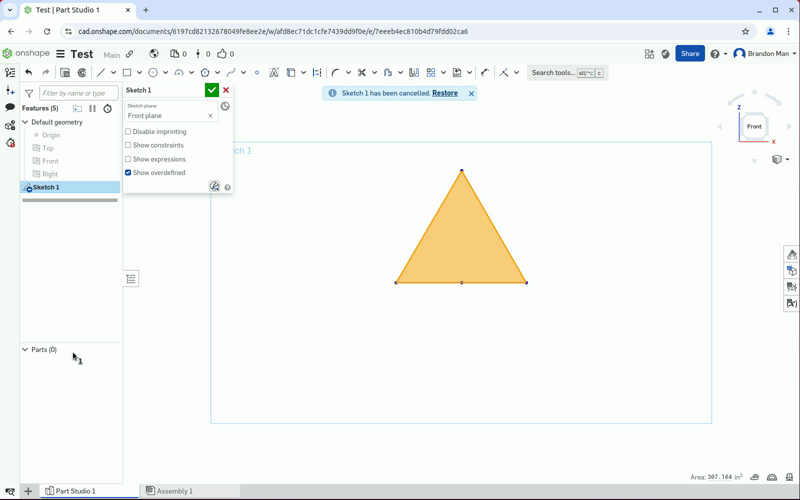
key(shift+e)
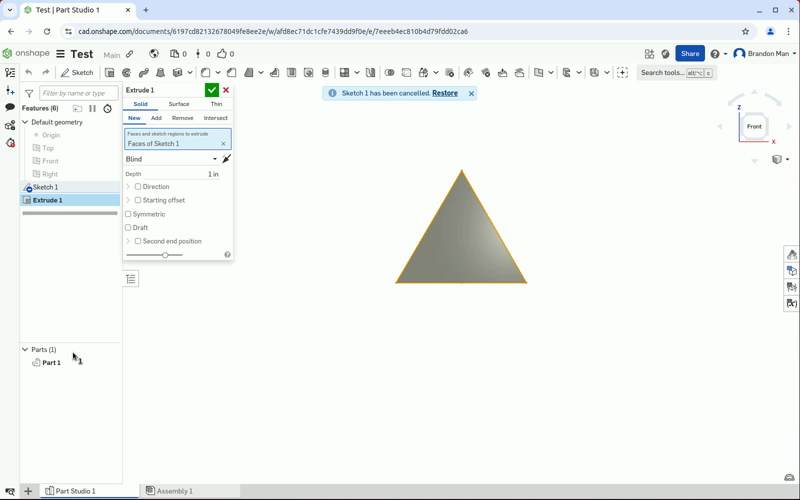
mouse_move(143, 106)
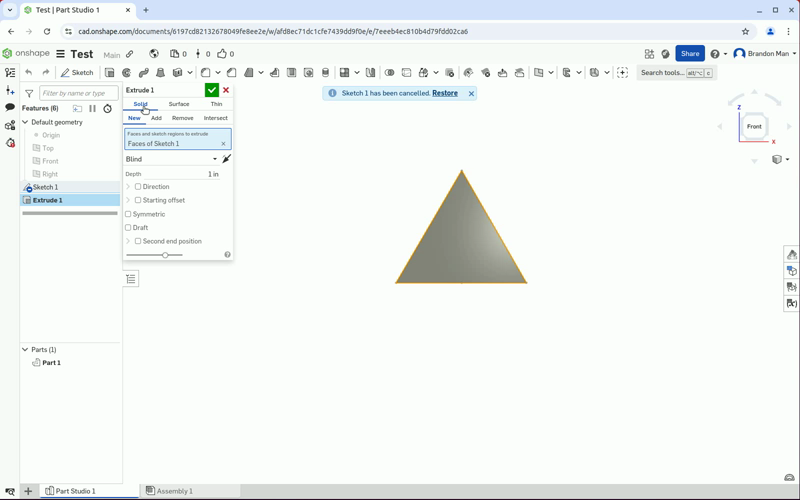
click(143, 106)
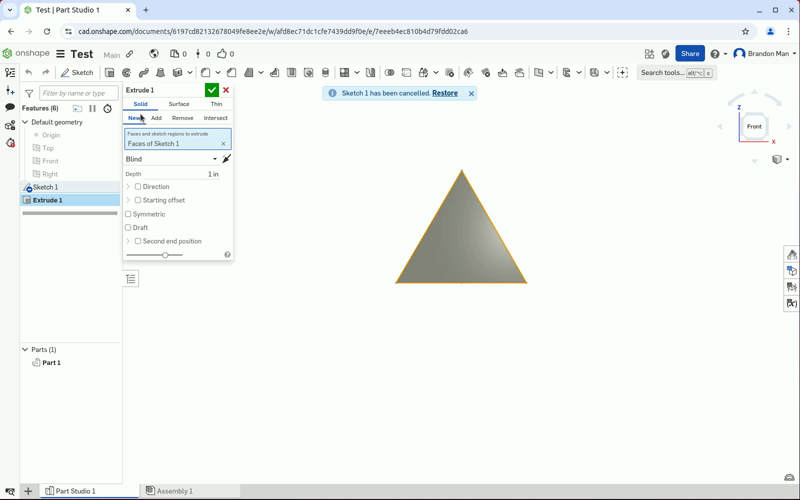
mouse_move(137, 120)
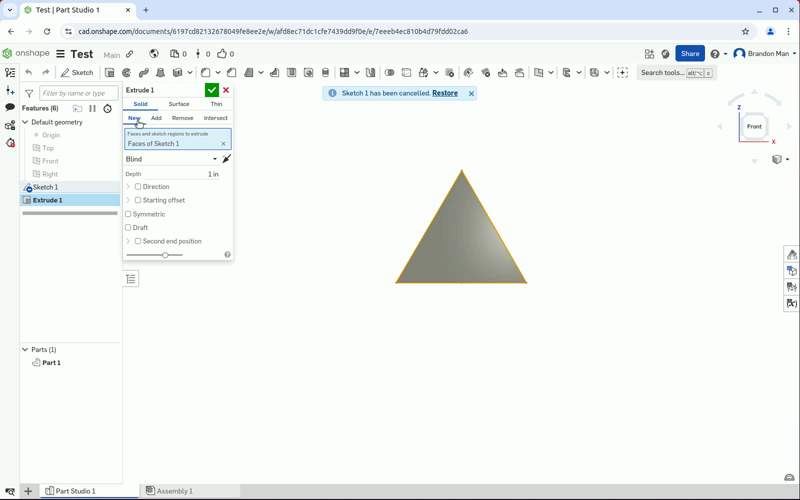
click(137, 120)
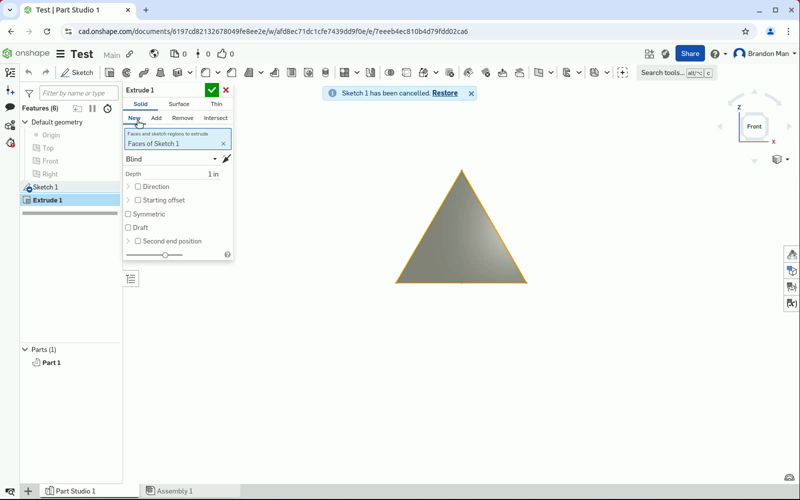
key(tab, 4)
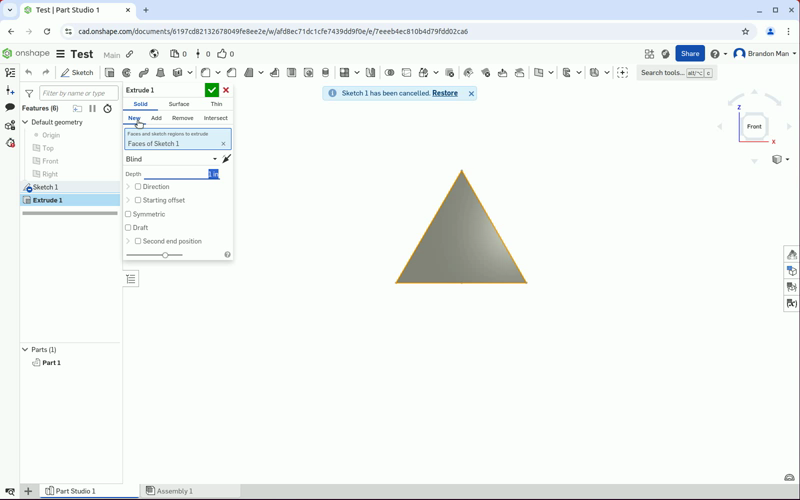
text(3.37)
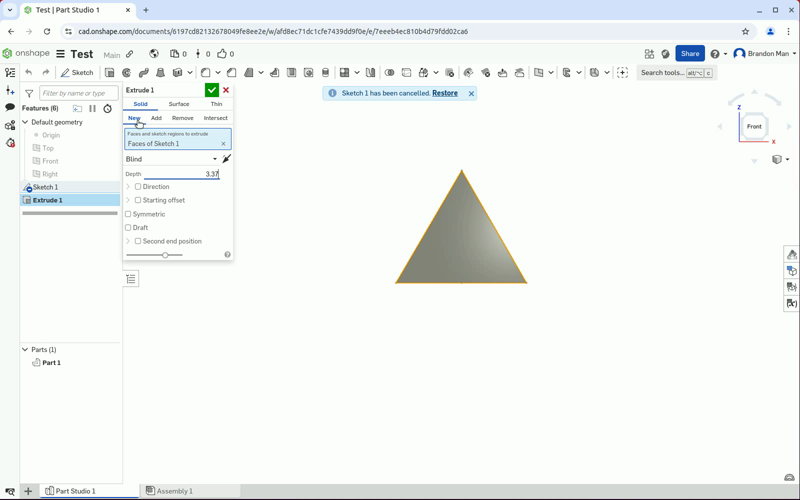
key(enter)
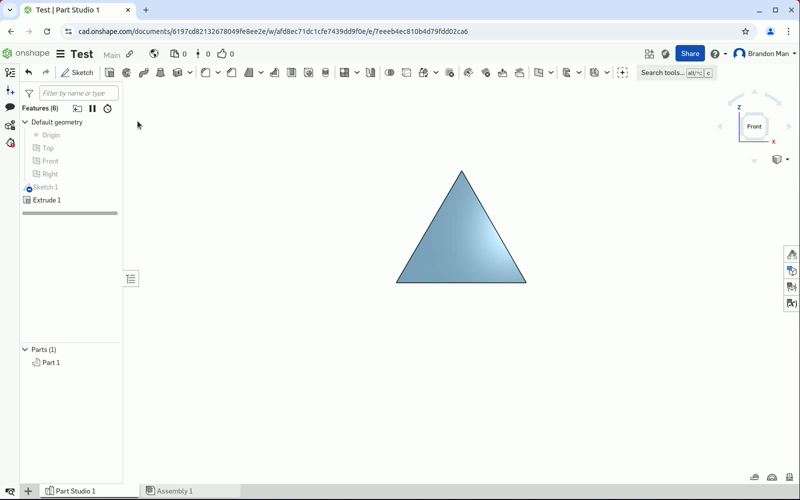
key(shift+h)
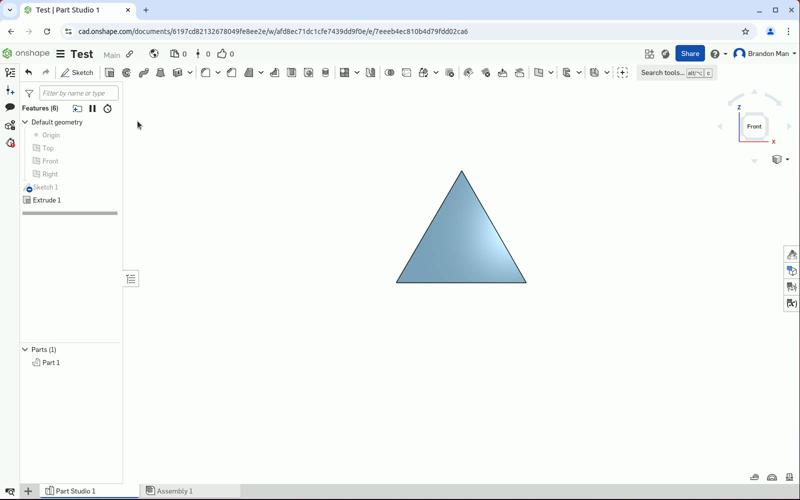
key(shift+h)
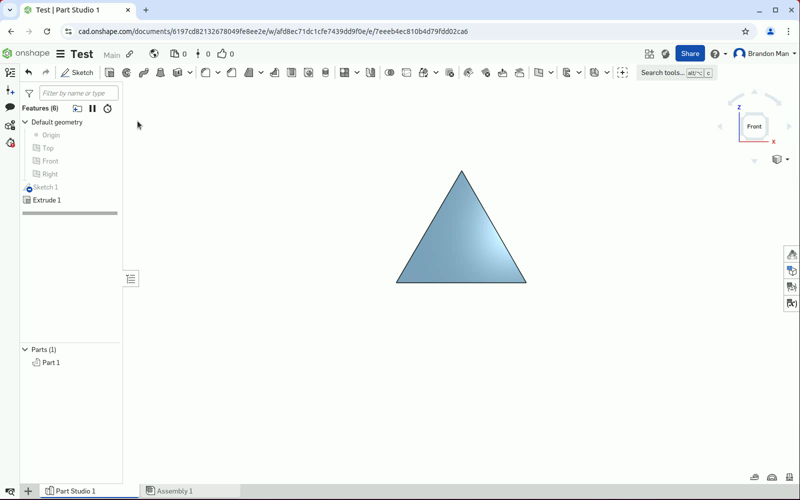
mouse_move(73, 189)
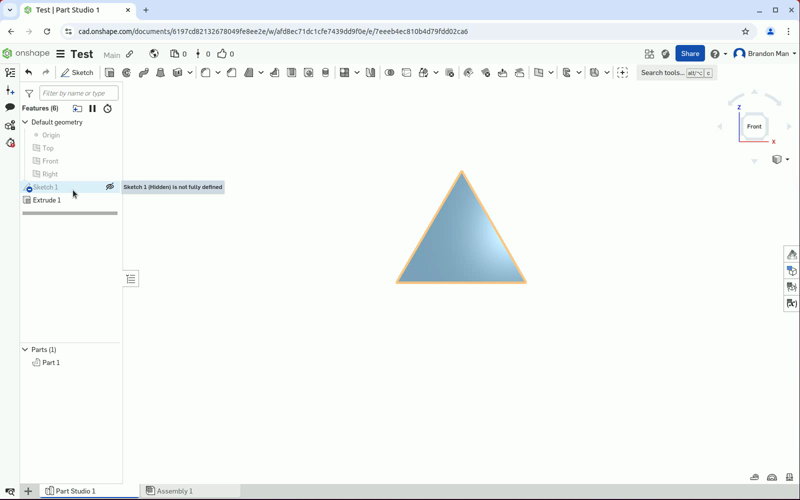
click(73, 189)
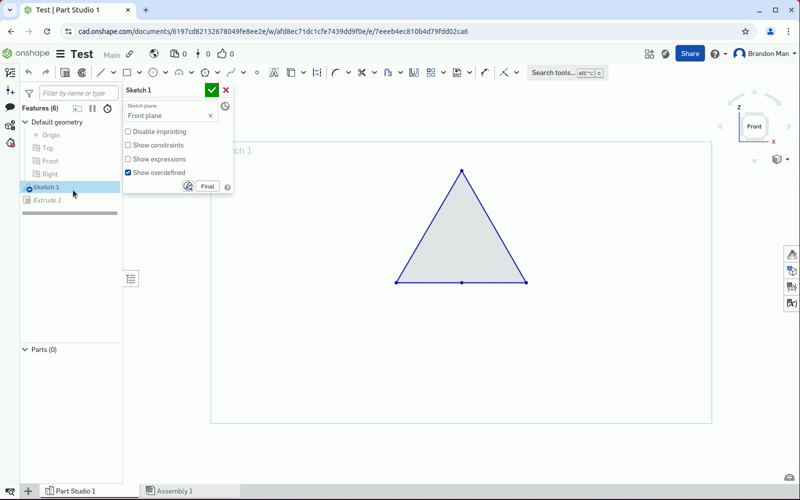
mouse_move(229, 92)
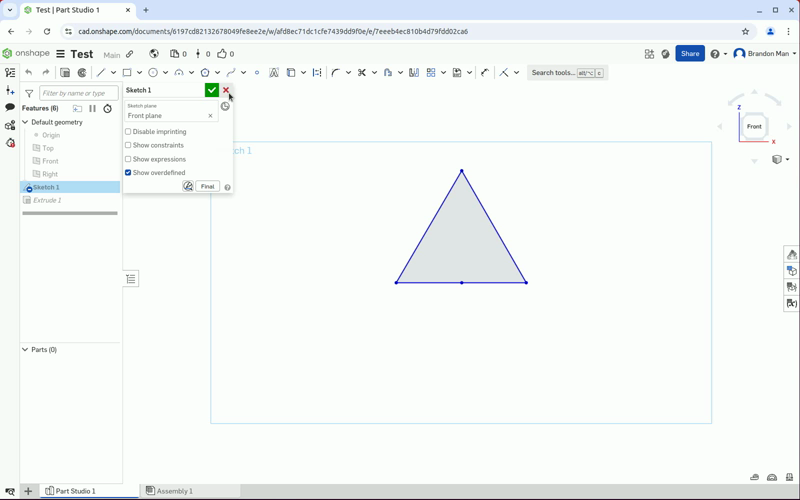
click(229, 92)
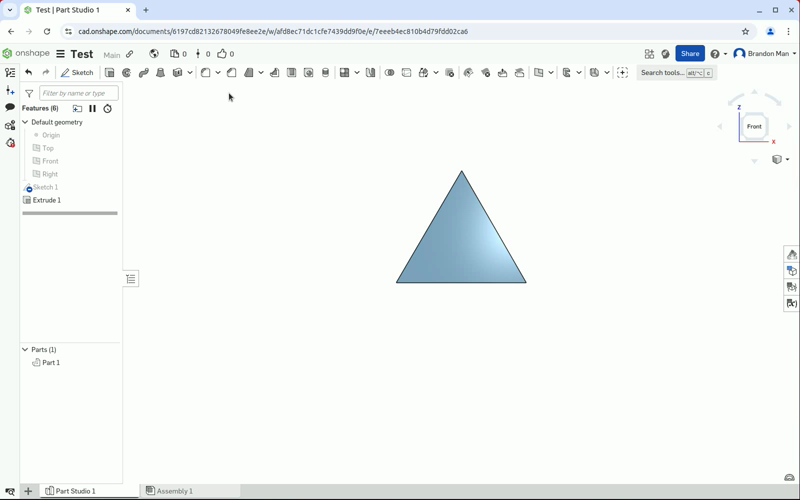
mouse_move(541, 75)
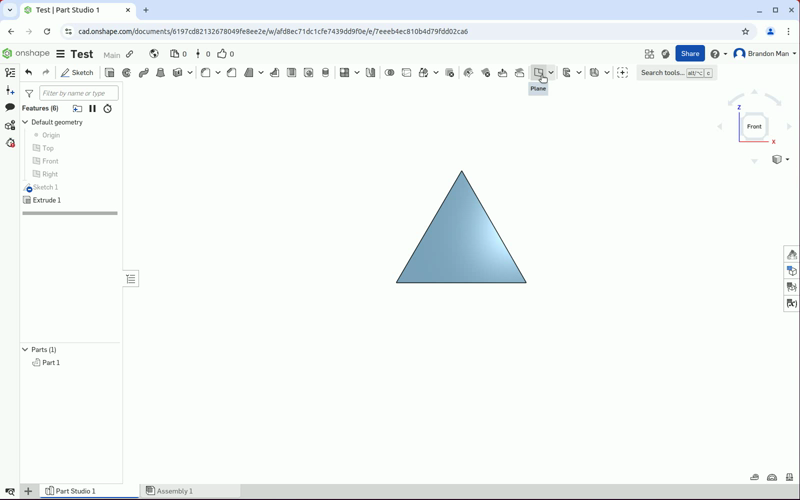
click(541, 75)
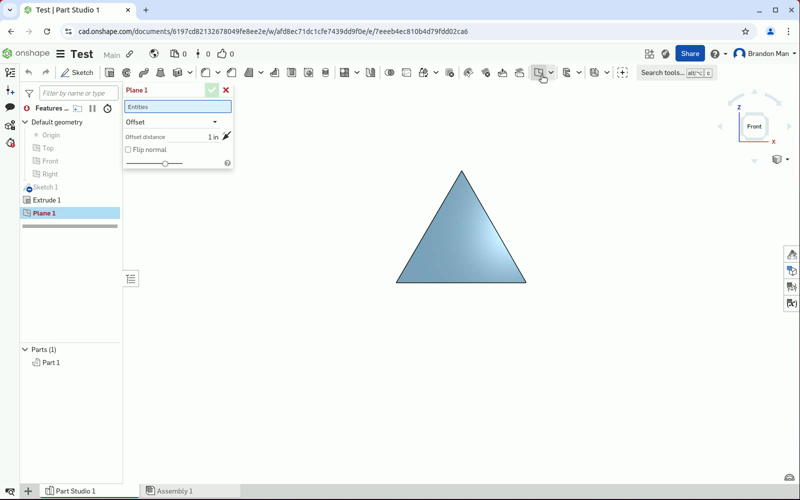
mouse_move(73, 163)
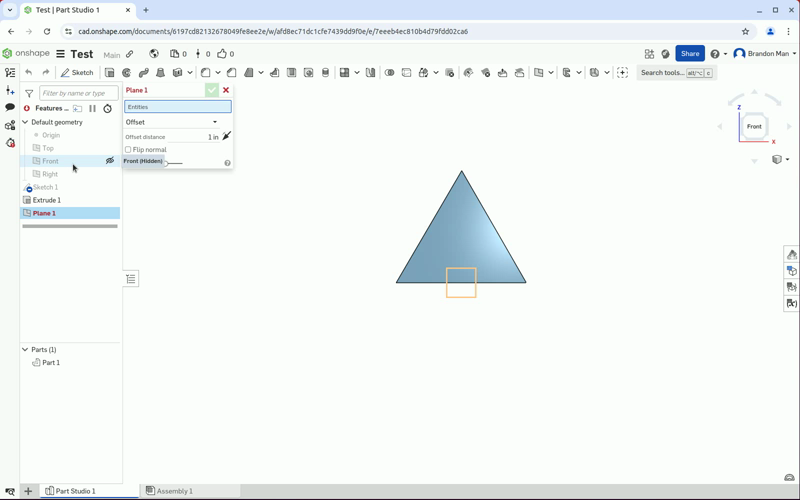
click(73, 163)
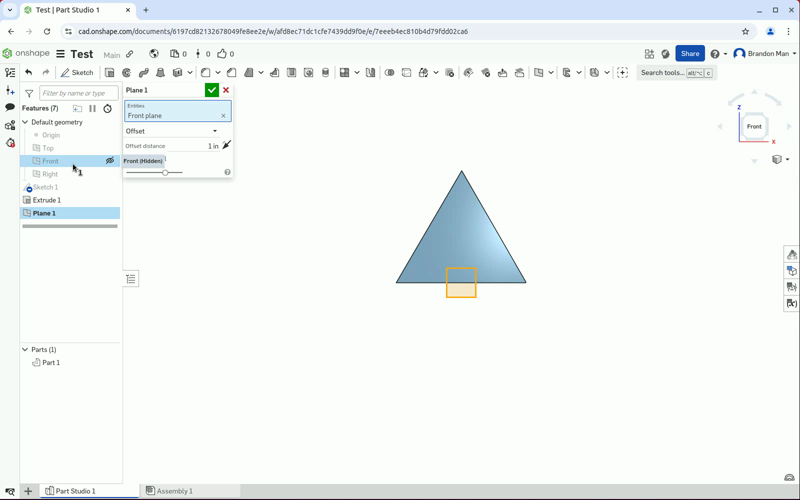
key(tab, 2)
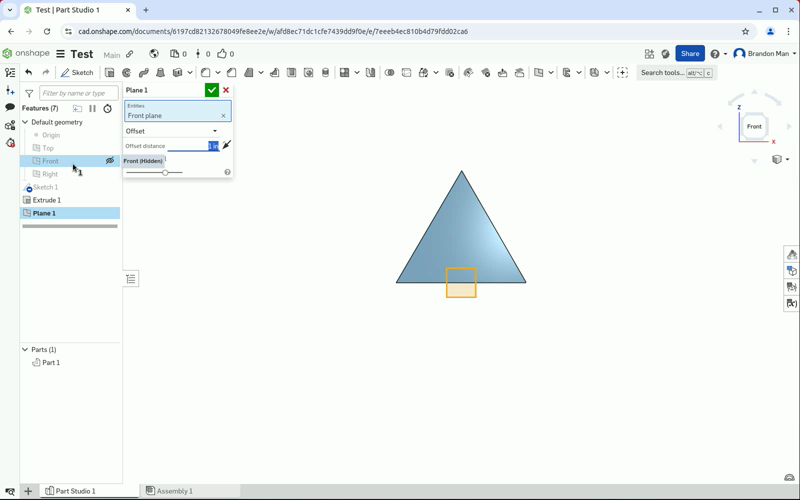
text(3.358)
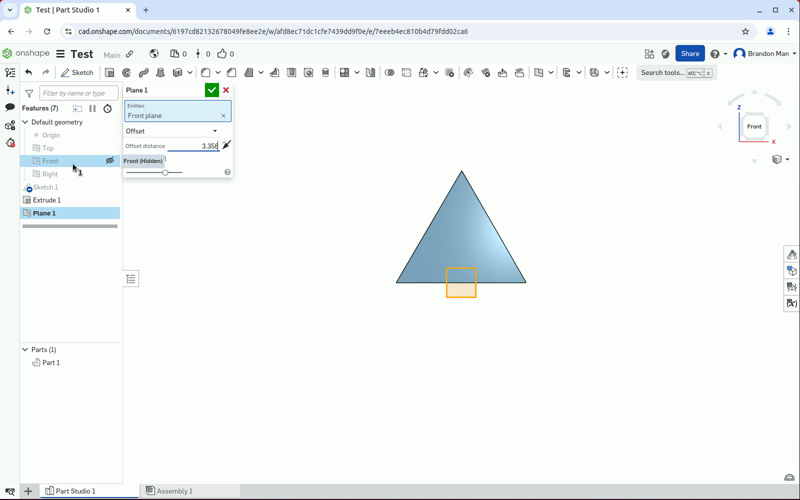
key(enter, 2)
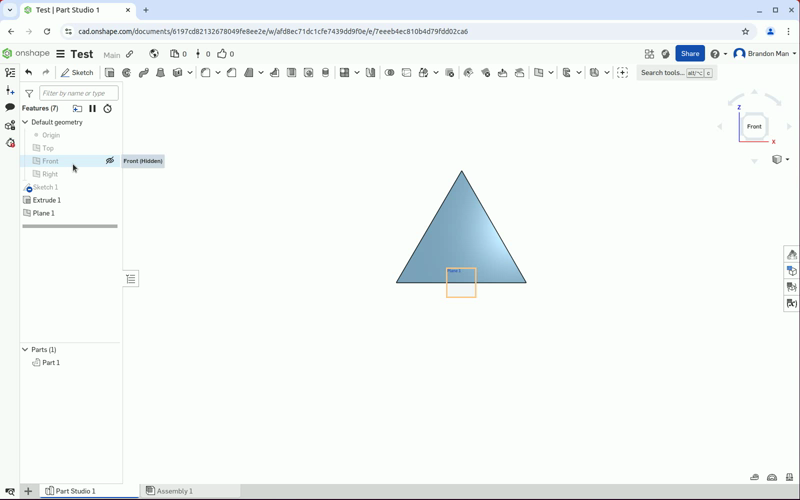
key(shift+s)
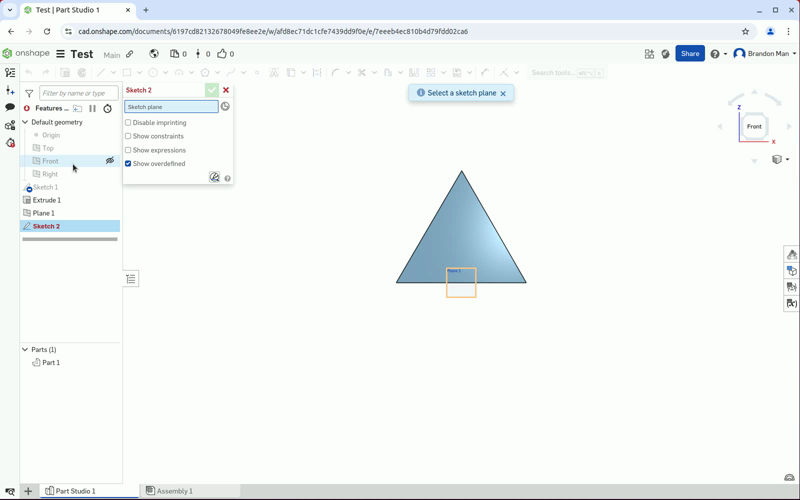
mouse_move(73, 215)
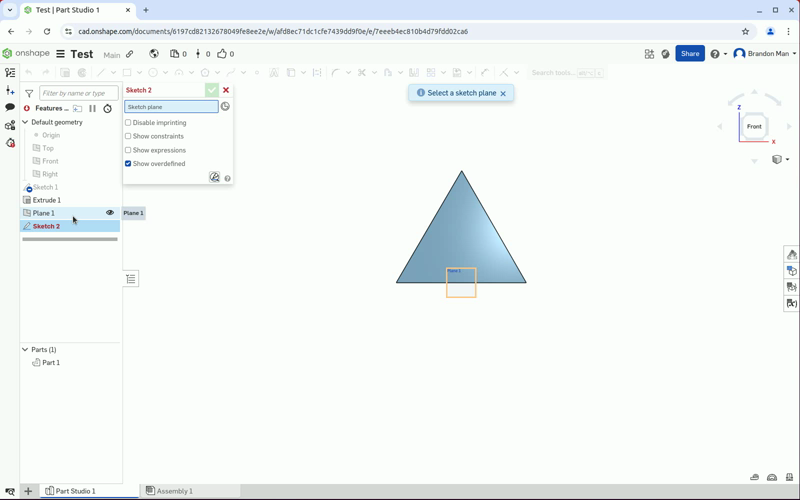
click(73, 215)
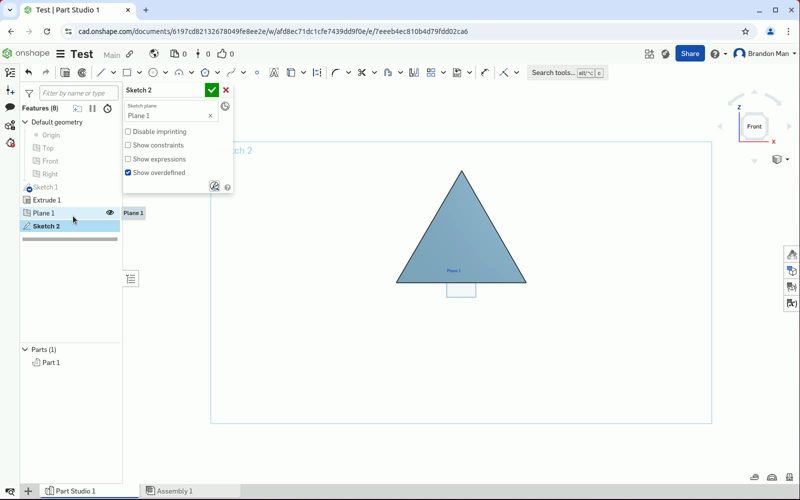
mouse_move(73, 352)
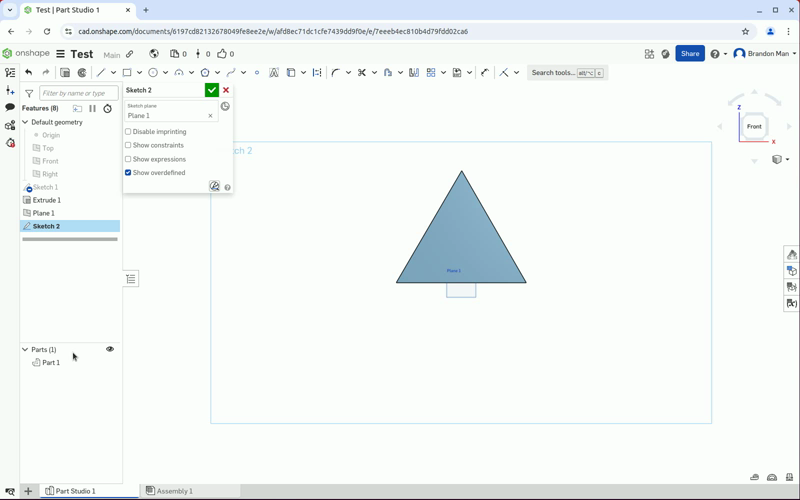
key(y)
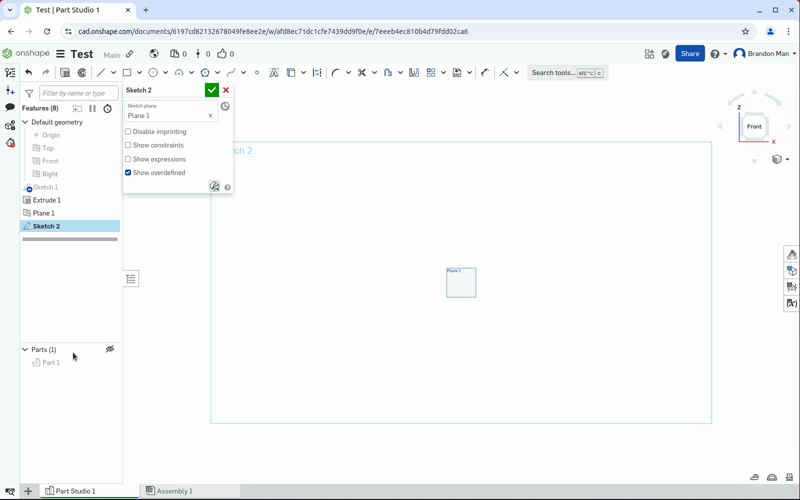
key(a)
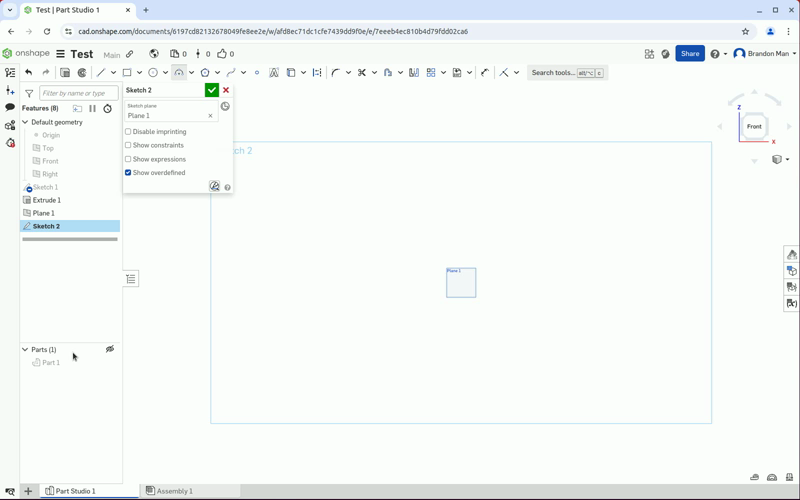
key_down(shift)
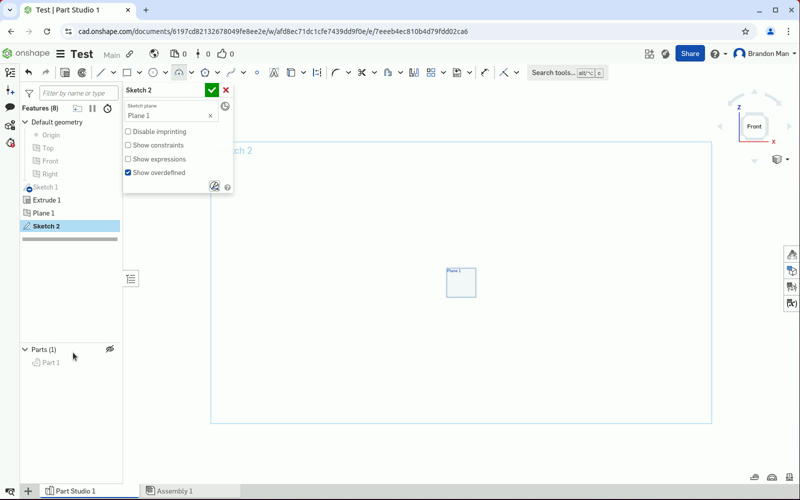
mouse_move(460, 243)
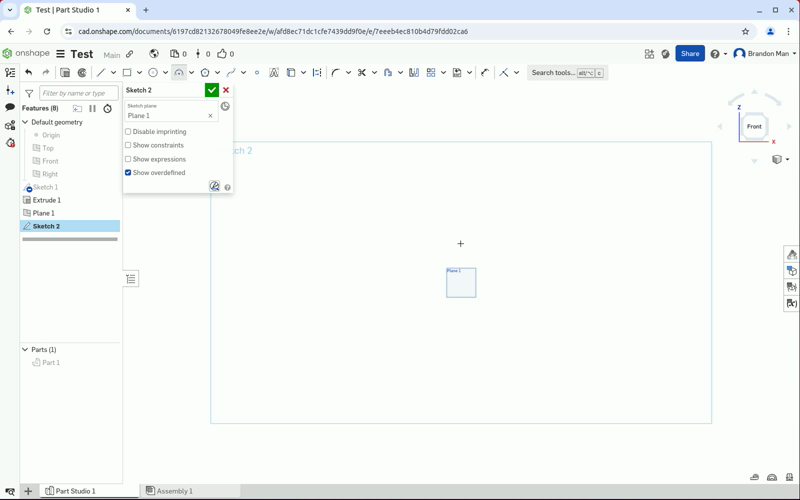
click(460, 243)
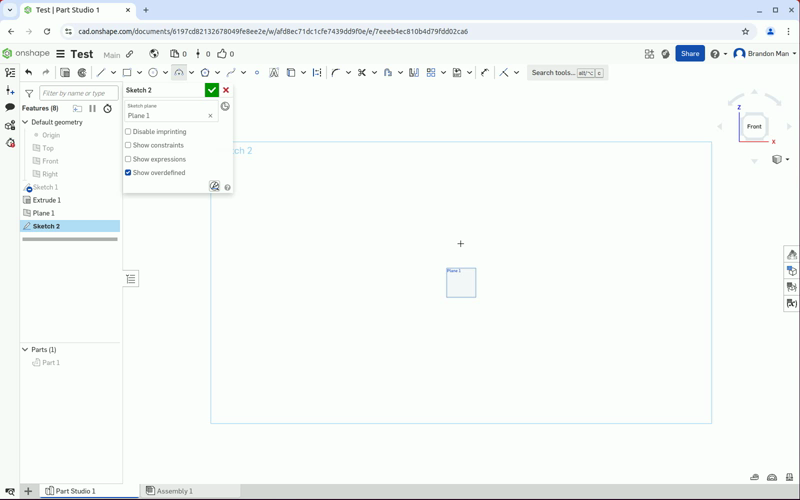
key_up(shift)
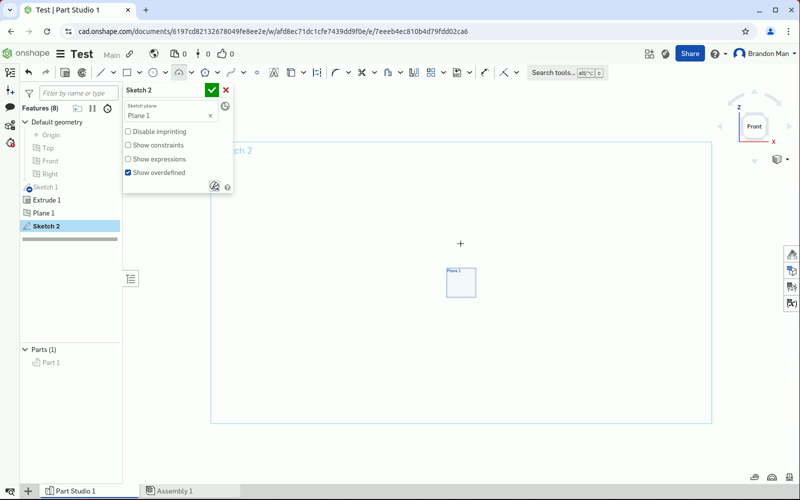
key_down(shift)
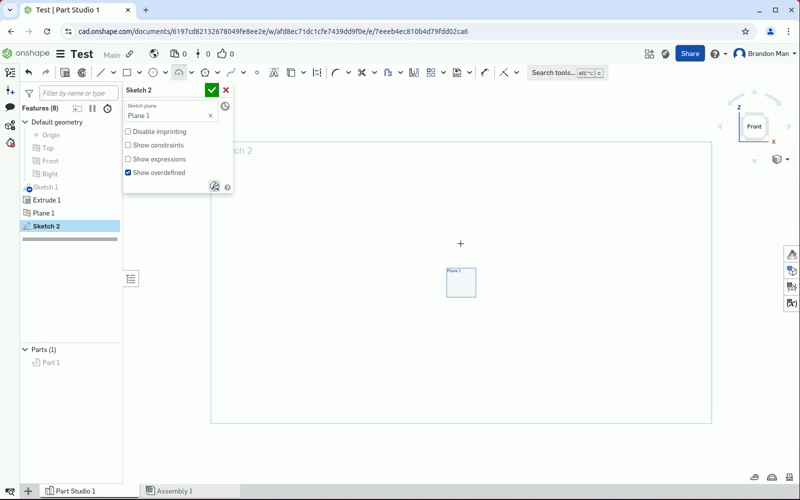
mouse_move(460, 209)
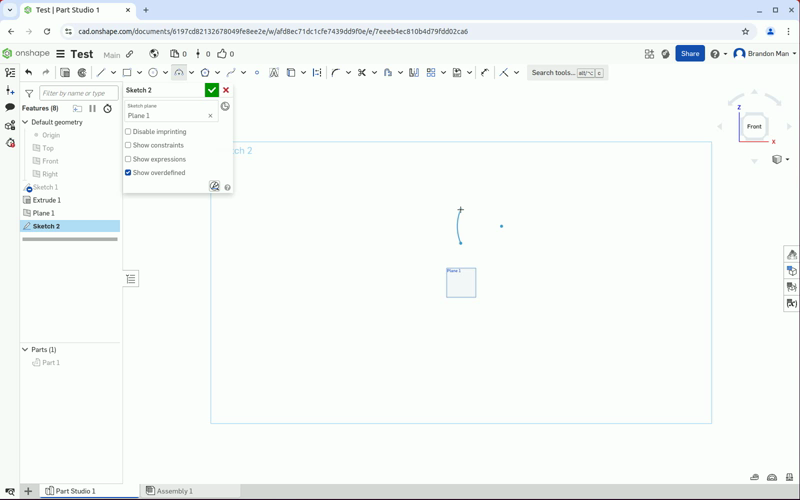
click(460, 209)
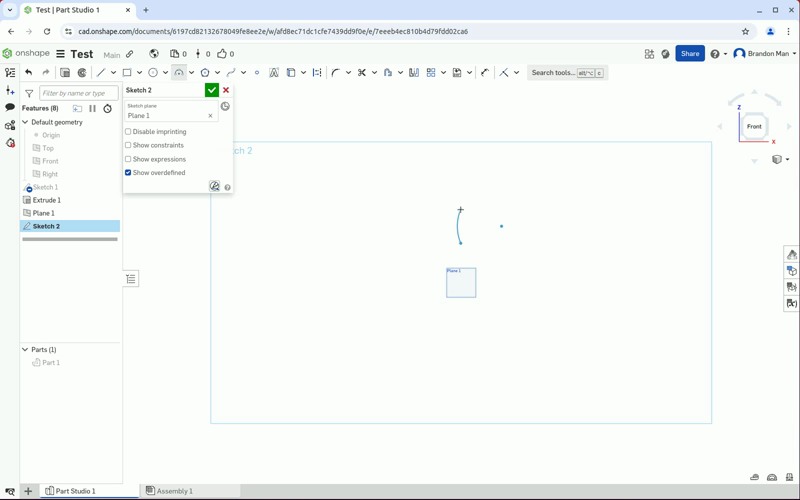
mouse_move(477, 226)
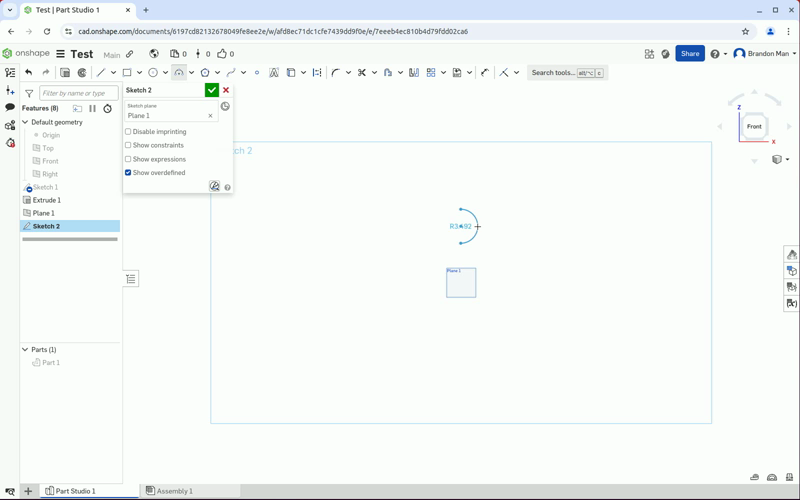
click(477, 226)
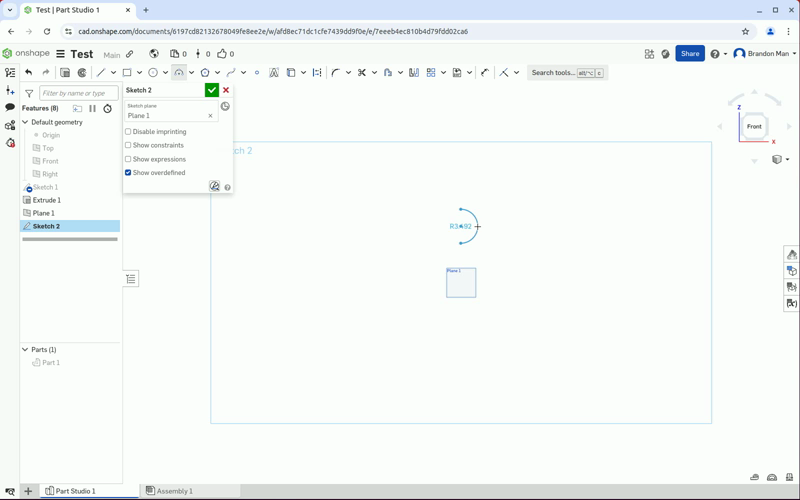
key_up(shift)
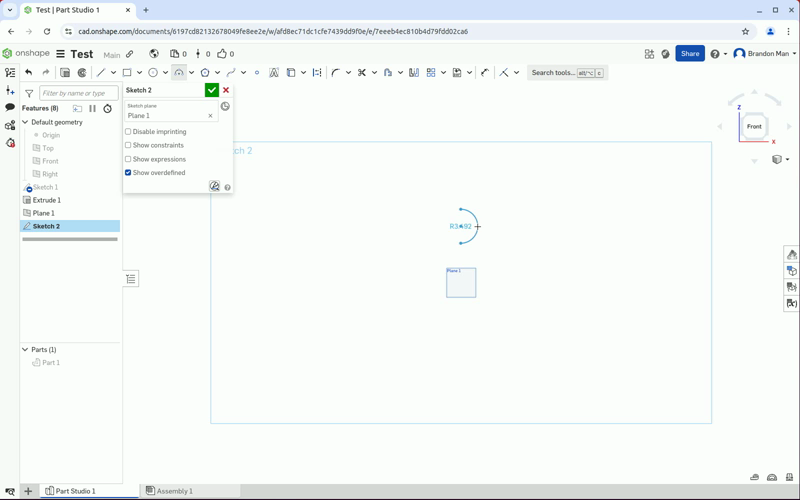
key(esc)
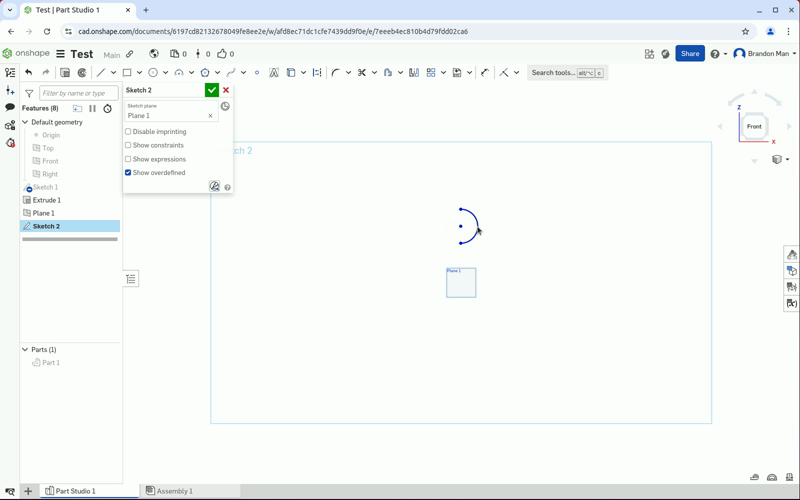
key(l)
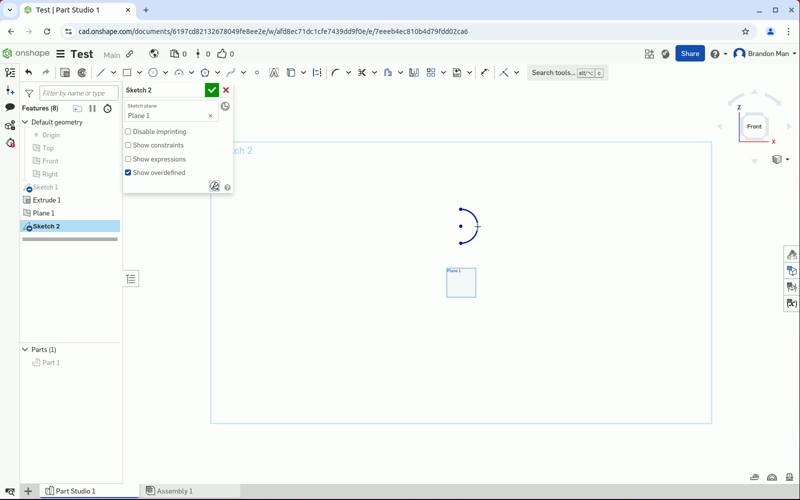
mouse_move(460, 209)
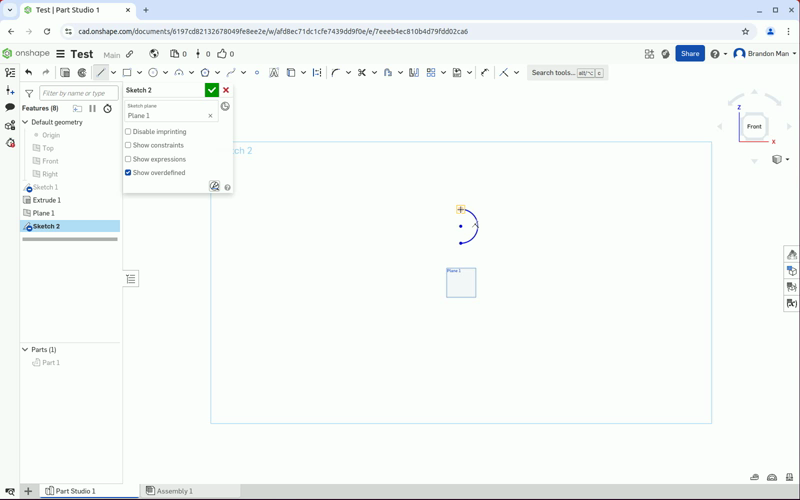
click(460, 209)
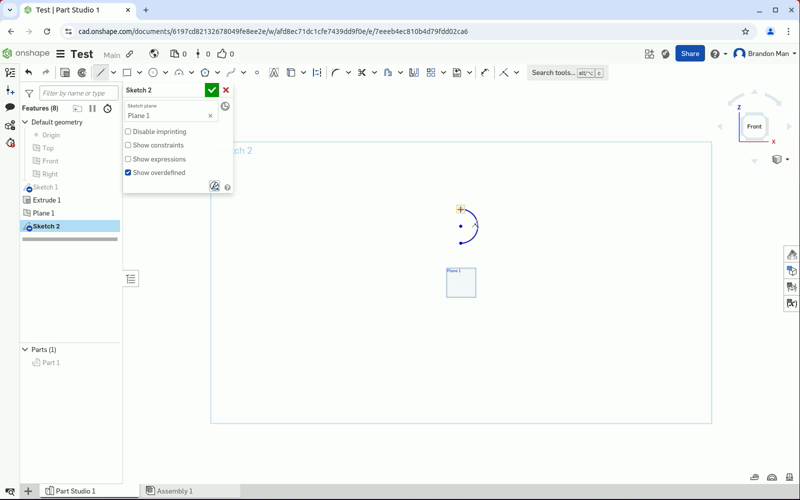
mouse_move(490, 209)
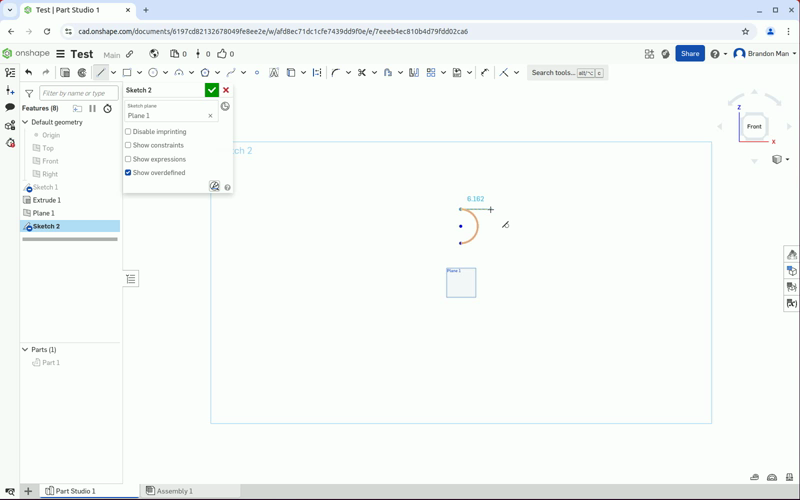
key_down(shift)
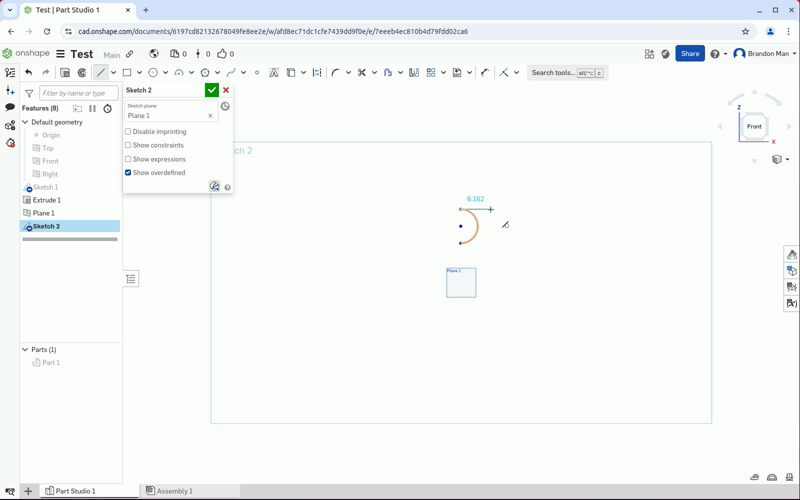
mouse_move(460, 243)
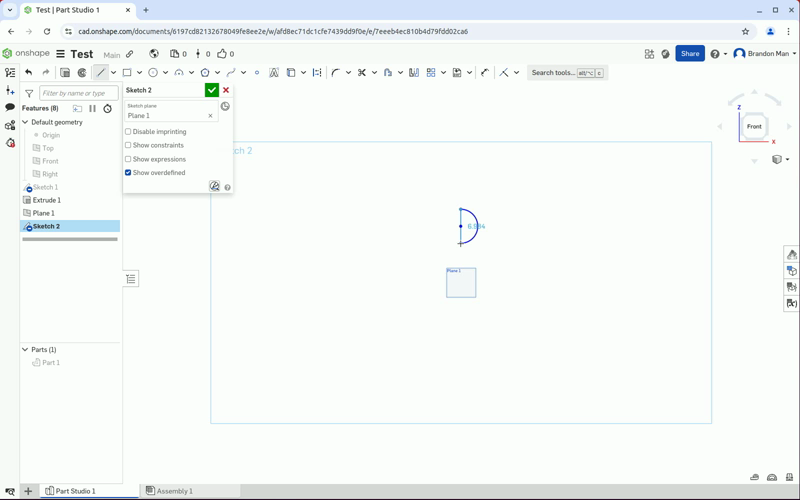
key_up(shift)
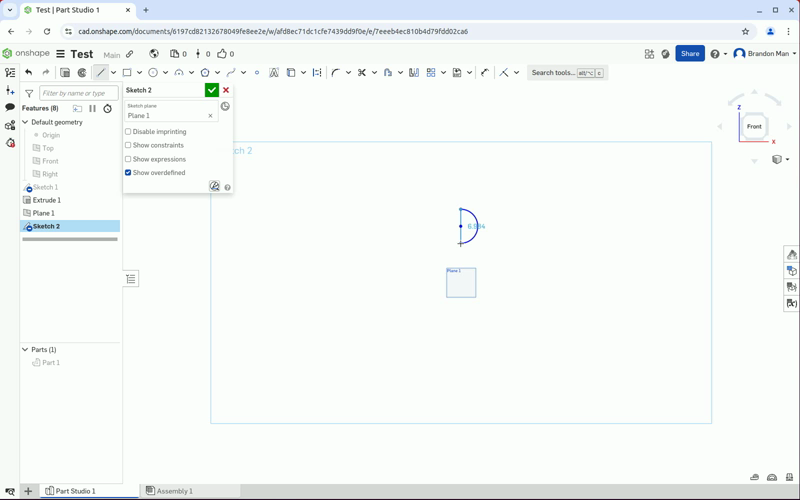
click(460, 243)
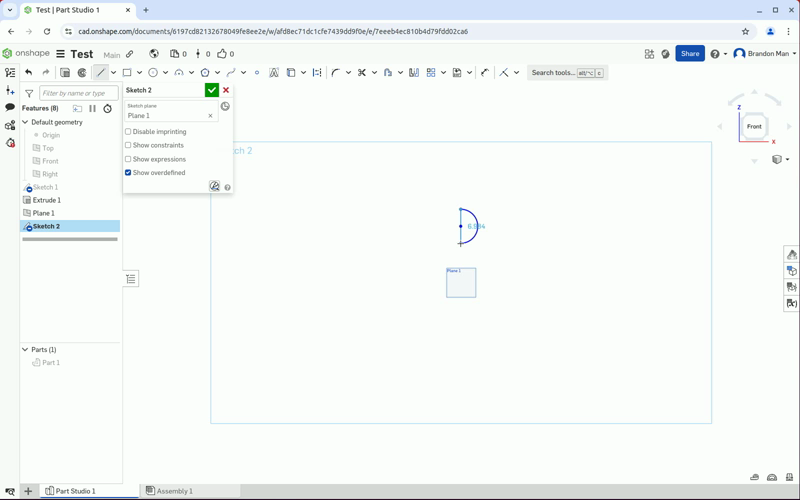
key(esc)
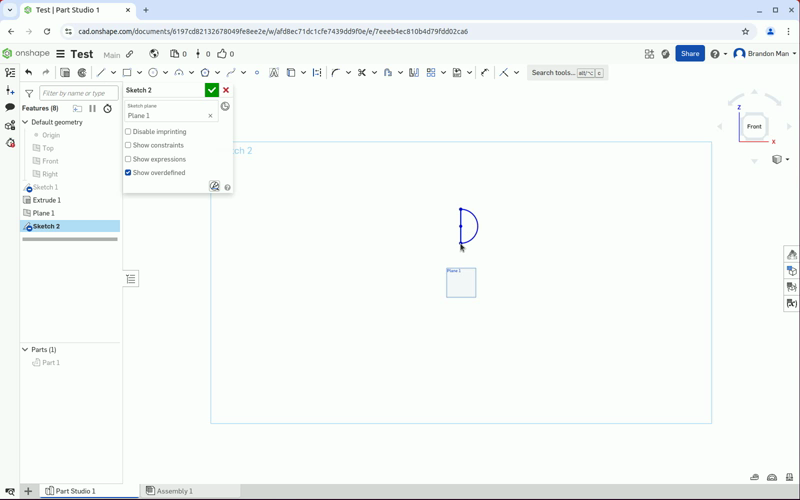
mouse_move(466, 215)
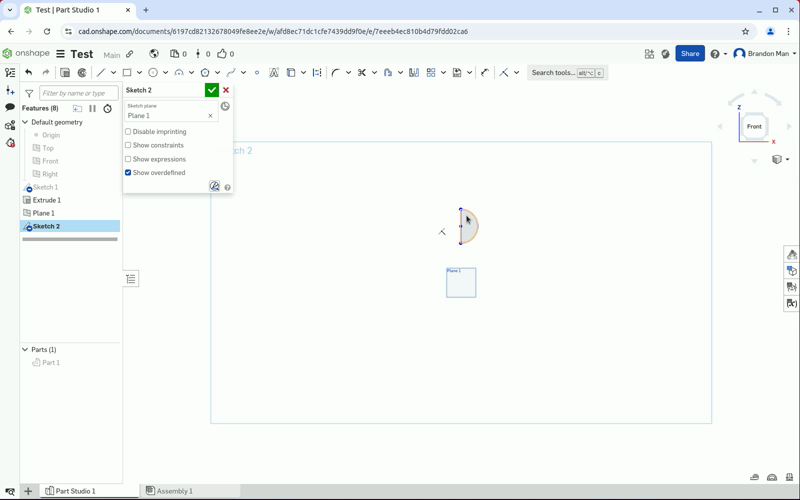
scroll(6)
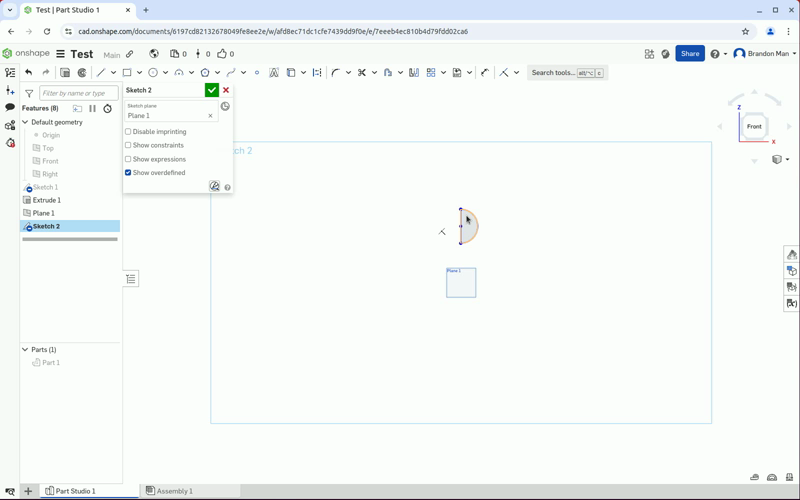
scroll(6)
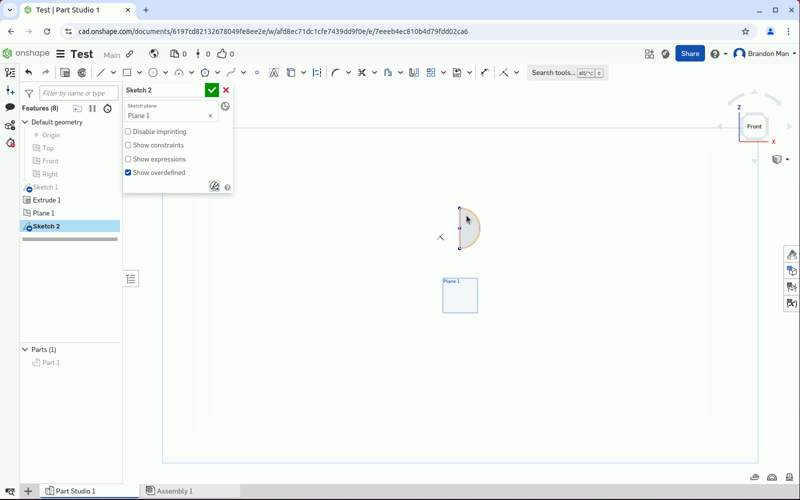
scroll(6)
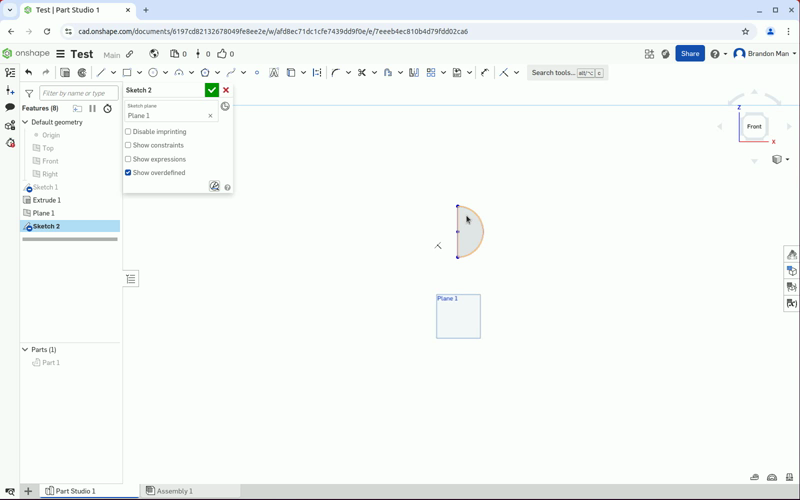
scroll(6)
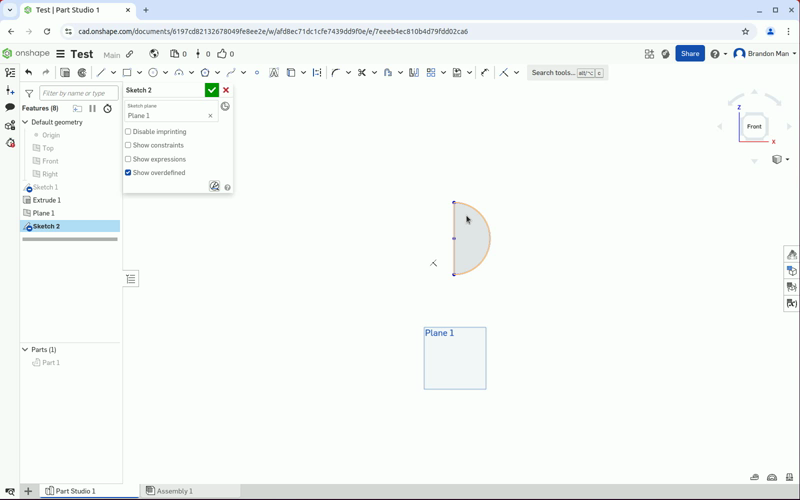
scroll(6)
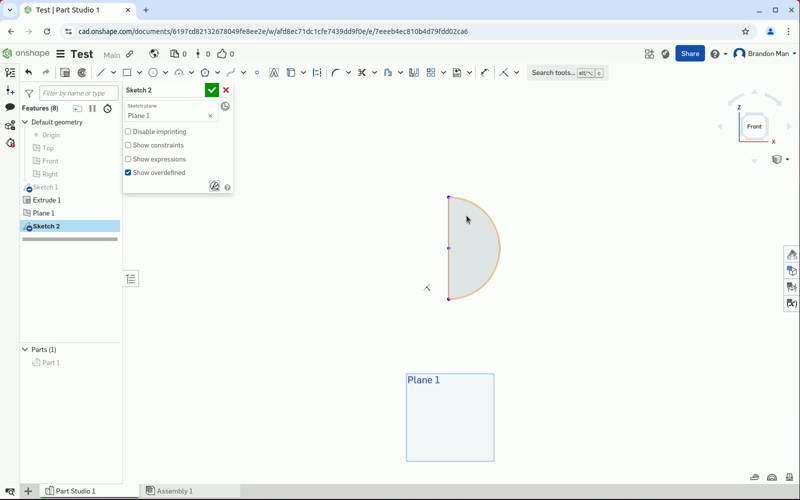
scroll(6)
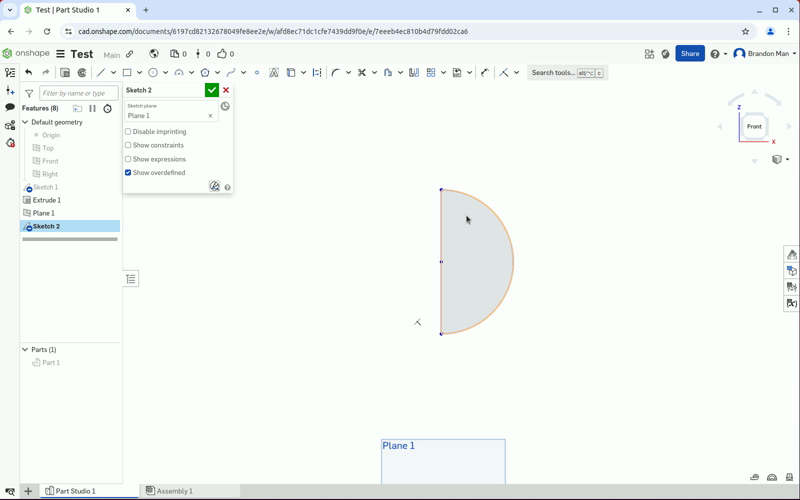
scroll(6)
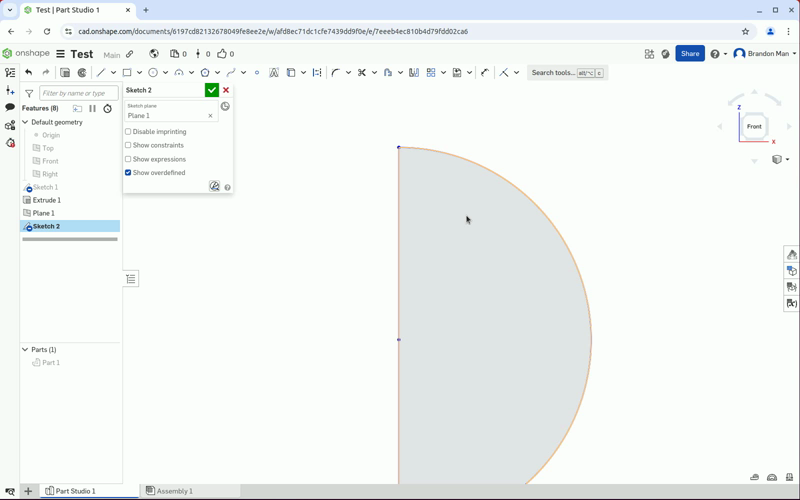
click(466, 215)
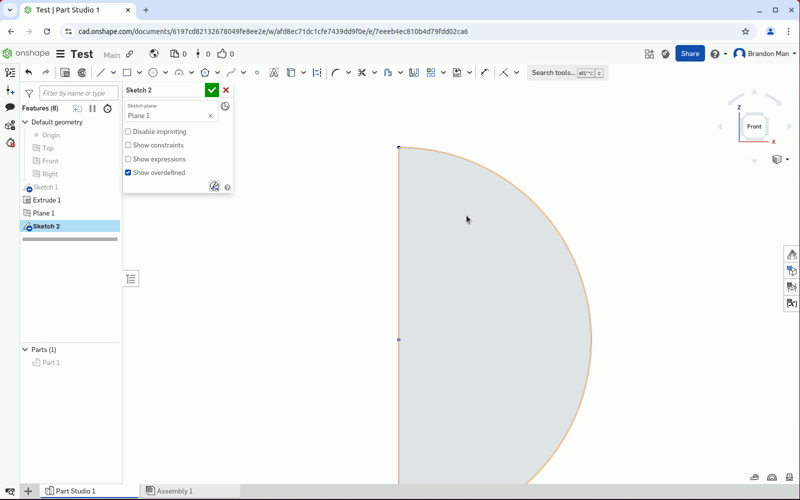
scroll(-6)
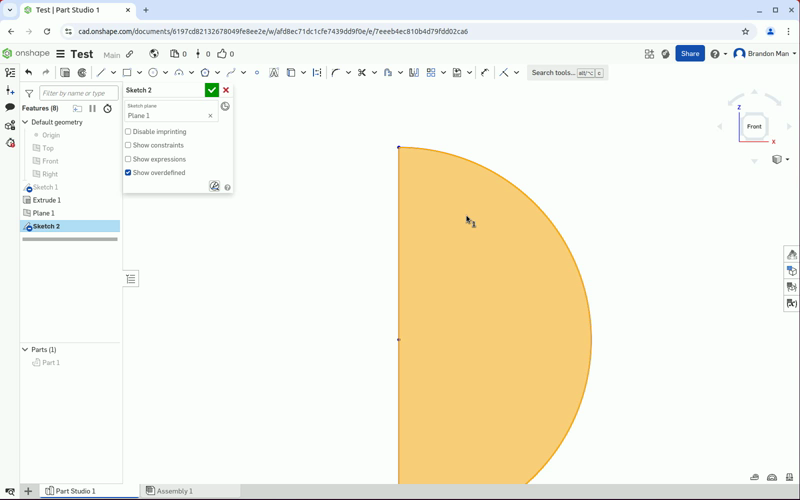
scroll(-6)
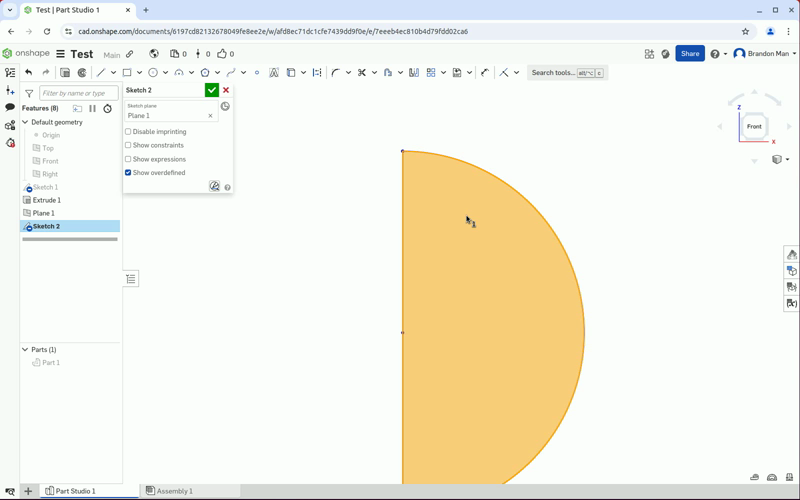
scroll(-6)
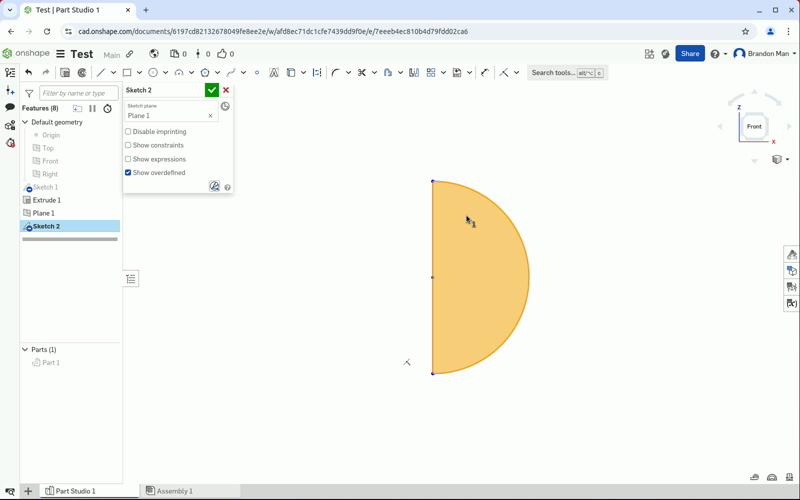
scroll(-6)
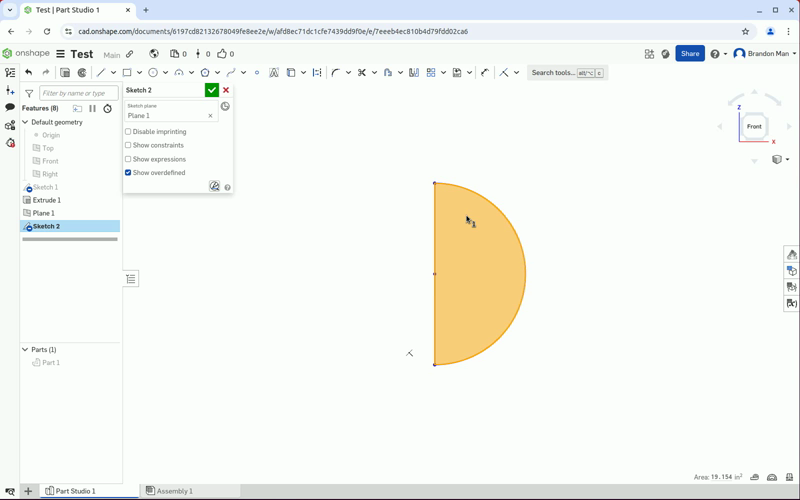
scroll(-6)
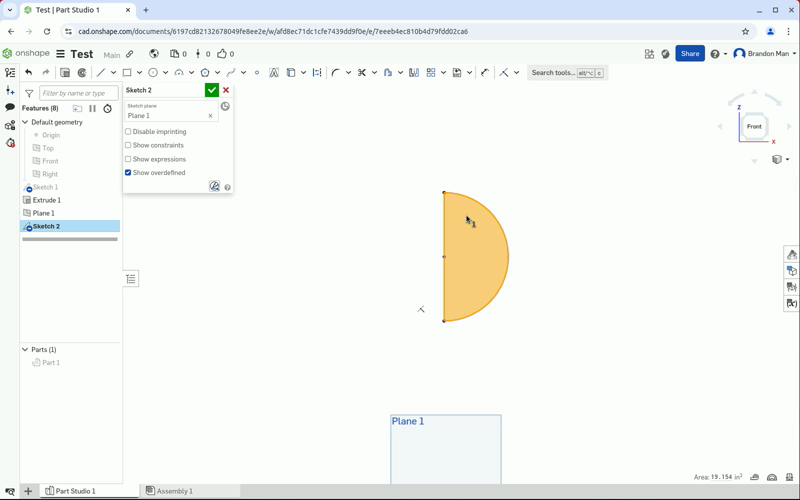
scroll(-6)
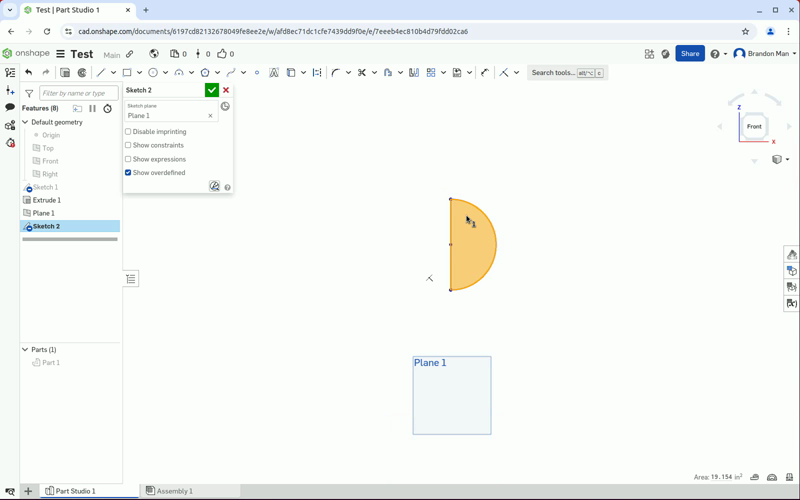
scroll(-6)
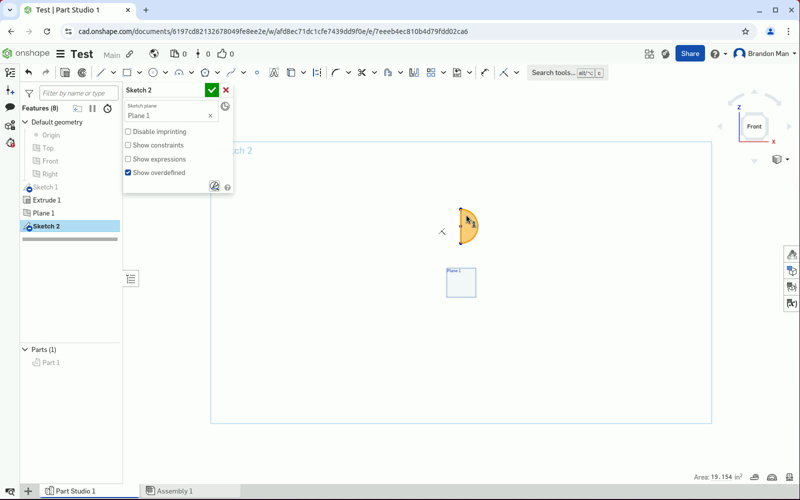
mouse_move(73, 352)
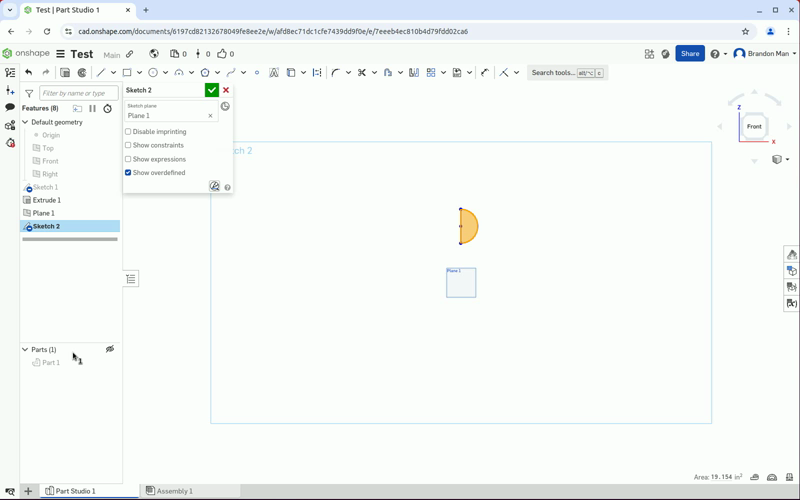
key(shift+y)
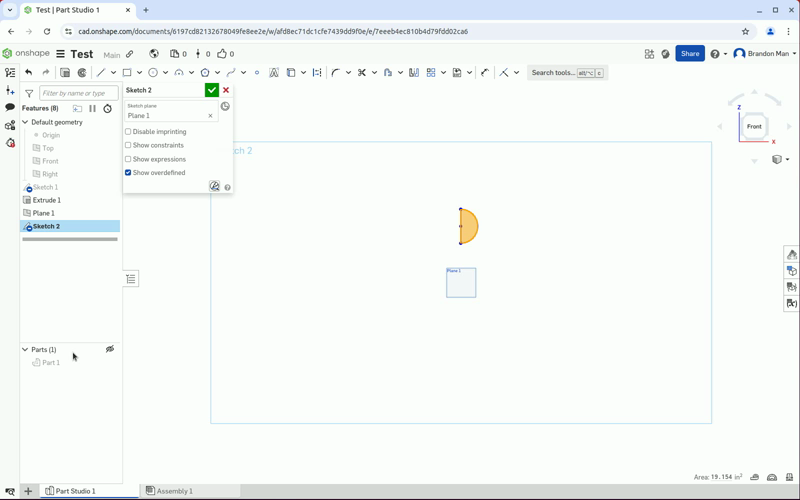
key(shift+e)
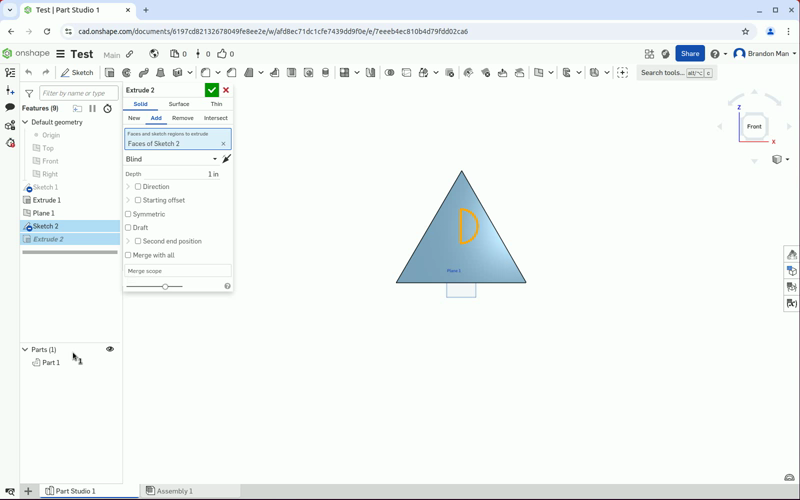
mouse_move(143, 106)
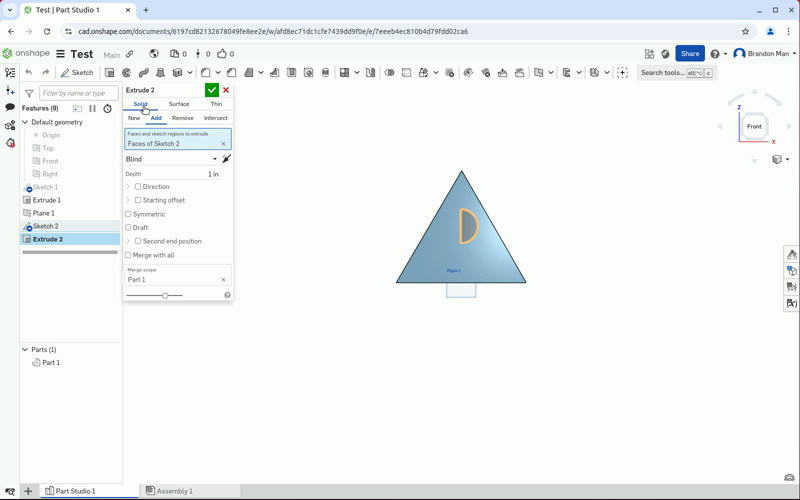
click(143, 106)
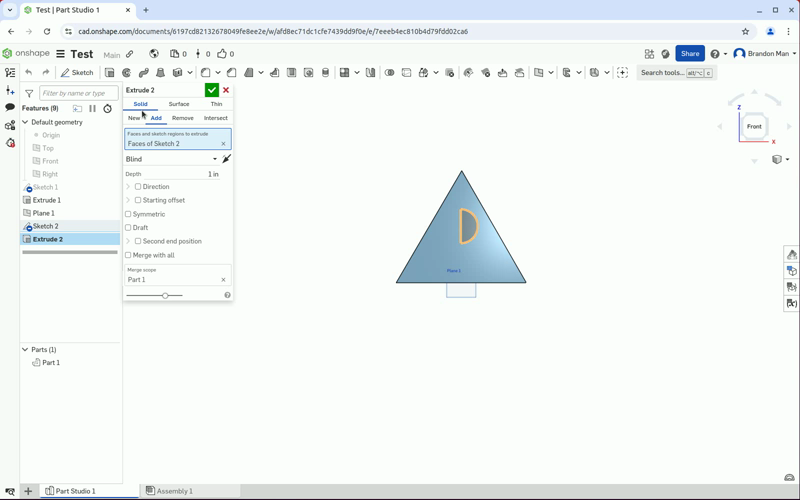
mouse_move(137, 120)
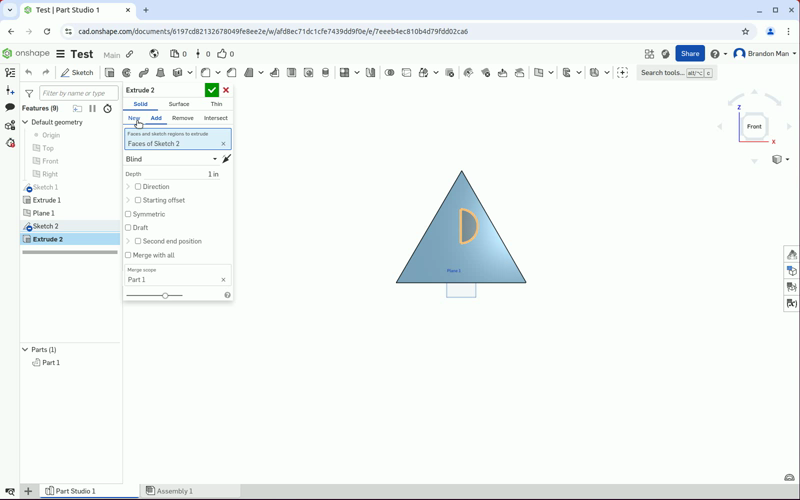
click(137, 120)
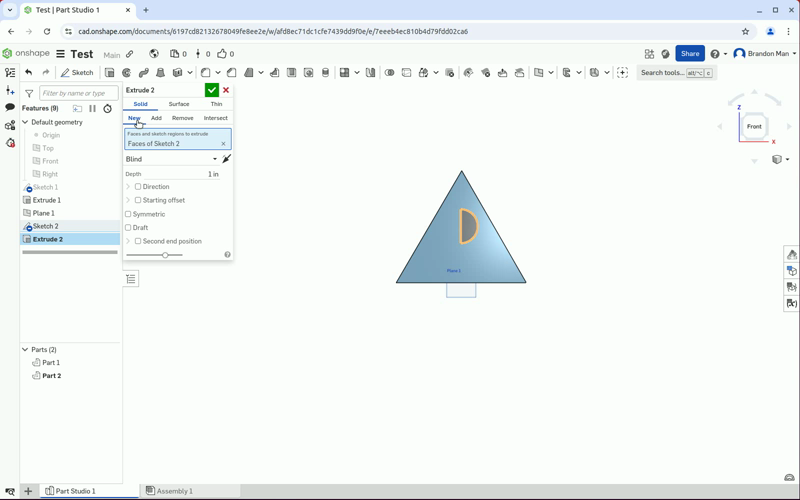
key(tab, 4)
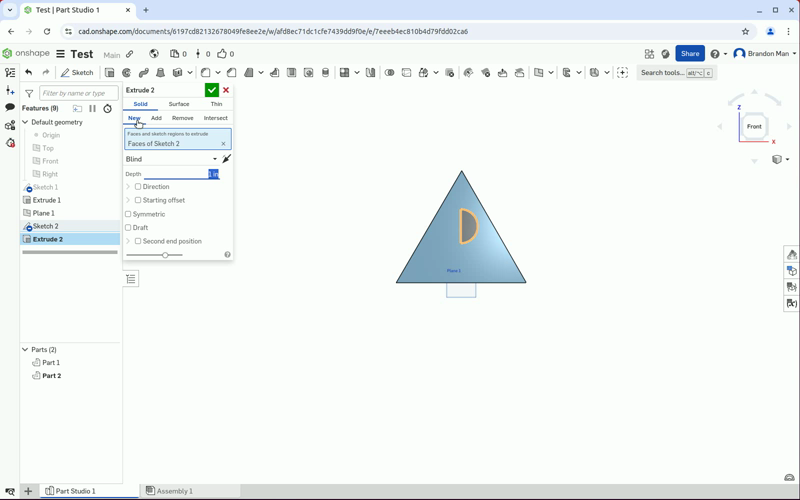
text(-16.609)
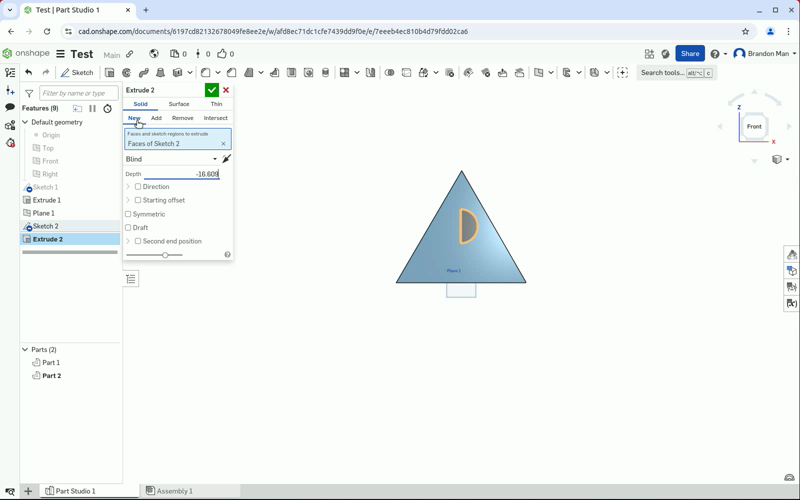
key(enter)
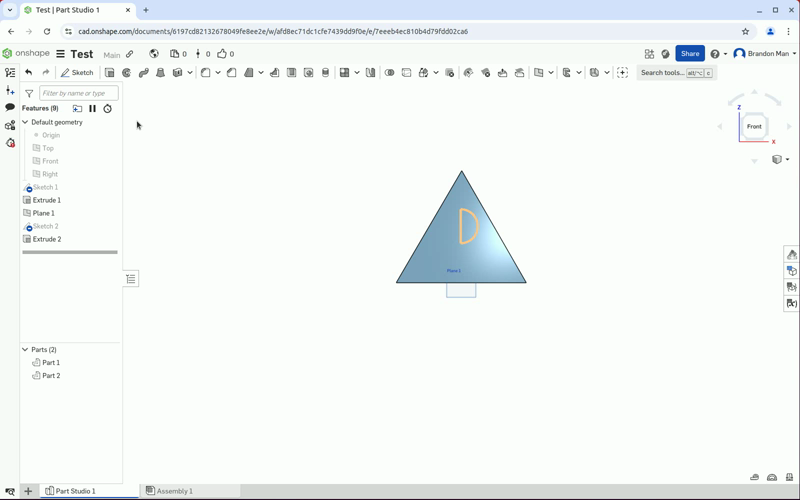
key(shift+h)
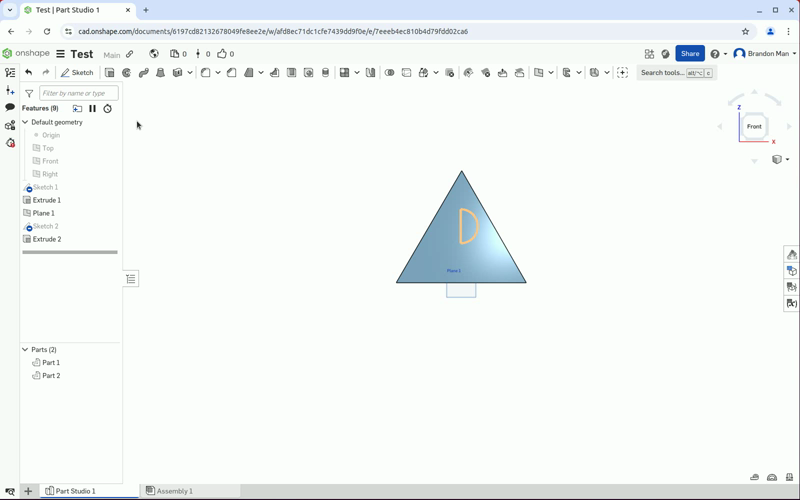
key(shift+h)
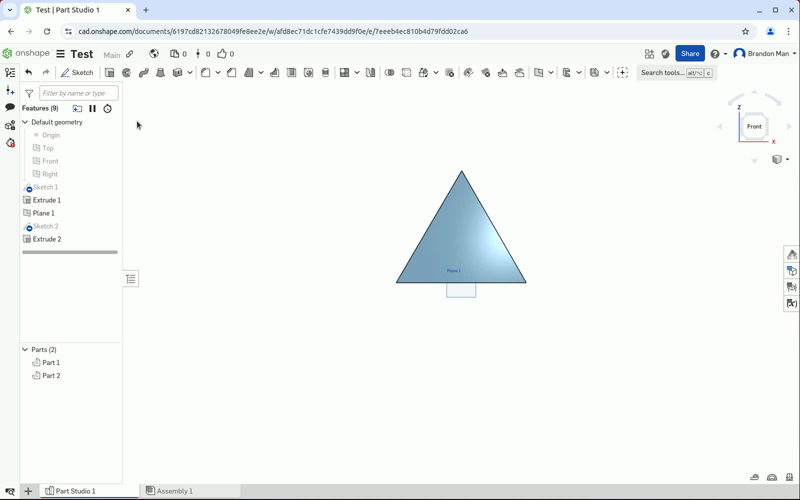
mouse_move(73, 189)
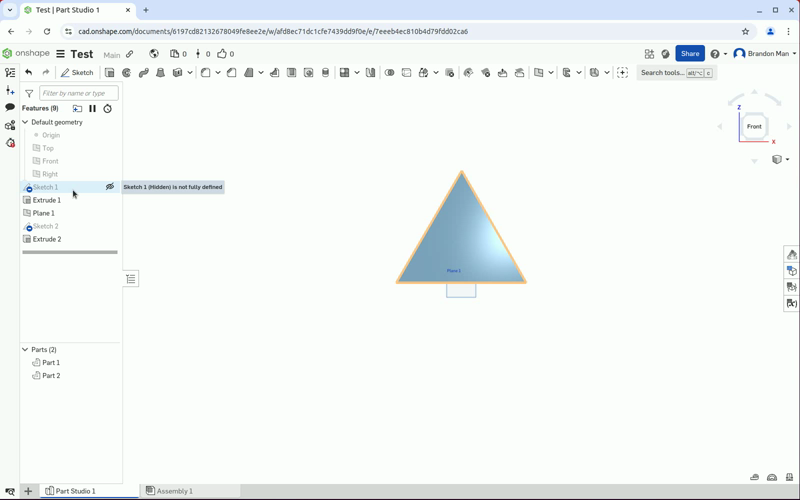
click(73, 189)
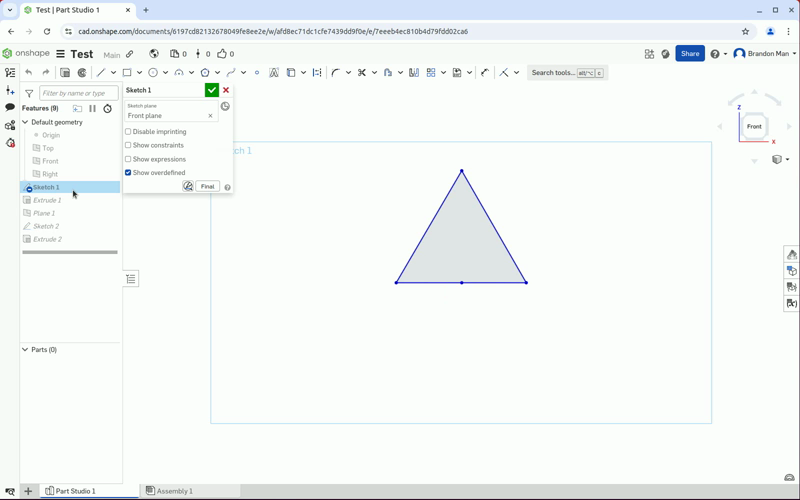
mouse_move(229, 92)
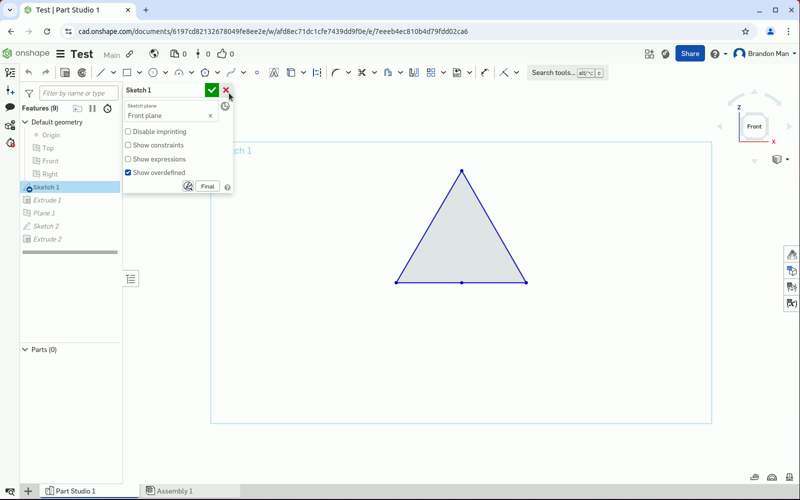
click(229, 92)
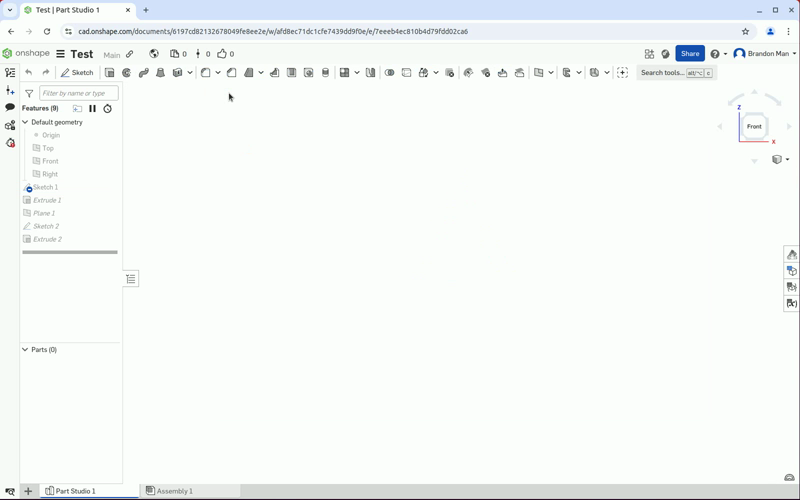
key(shift+s)
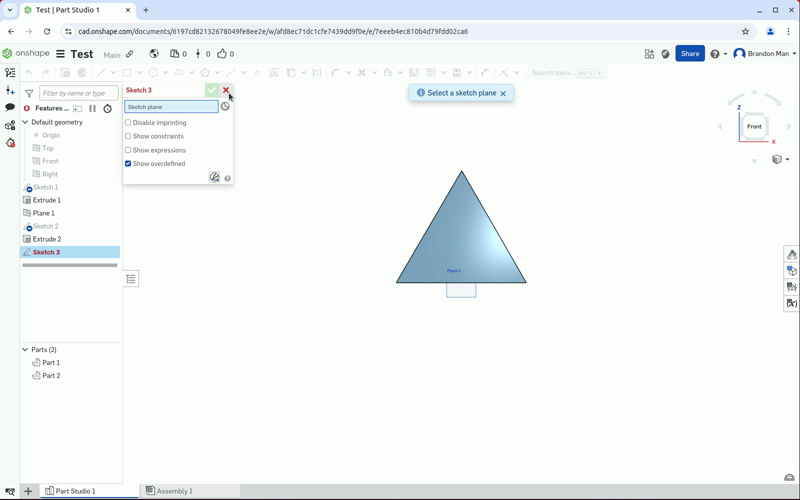
mouse_move(73, 215)
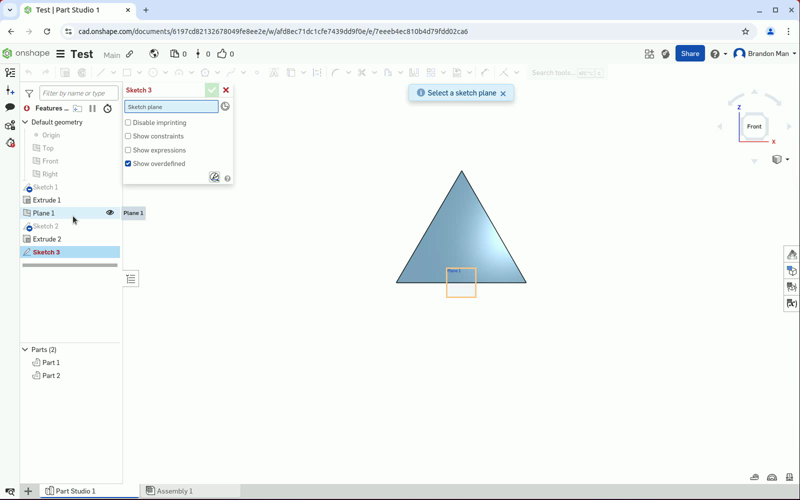
click(73, 215)
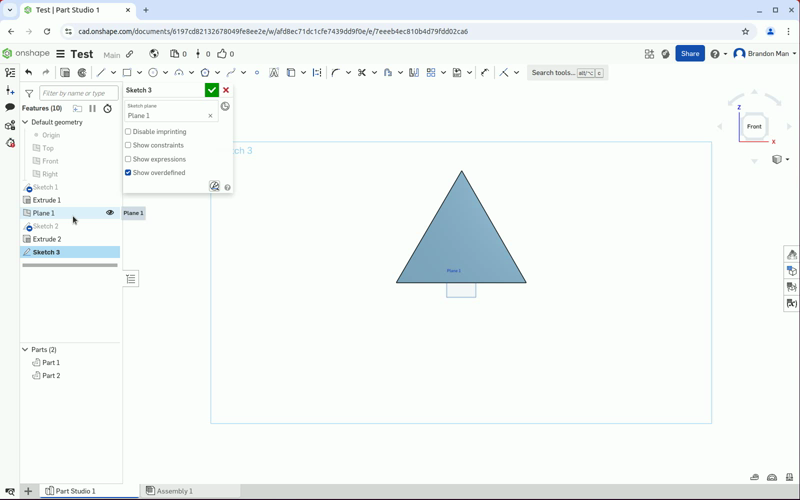
mouse_move(73, 352)
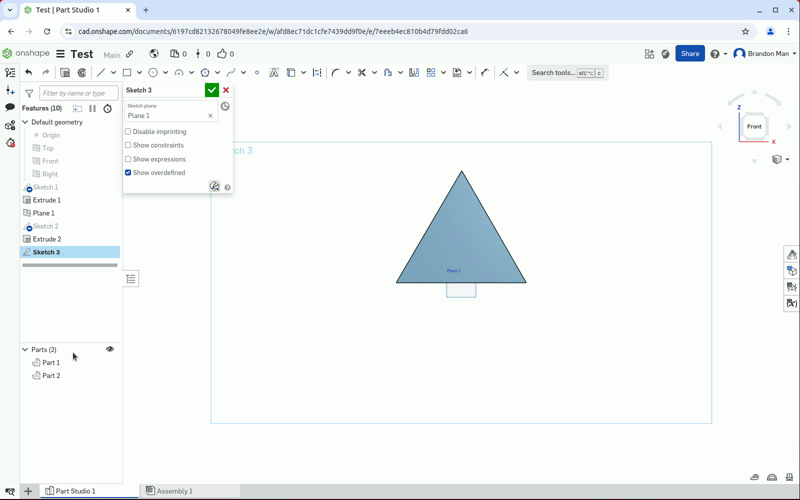
key(y)
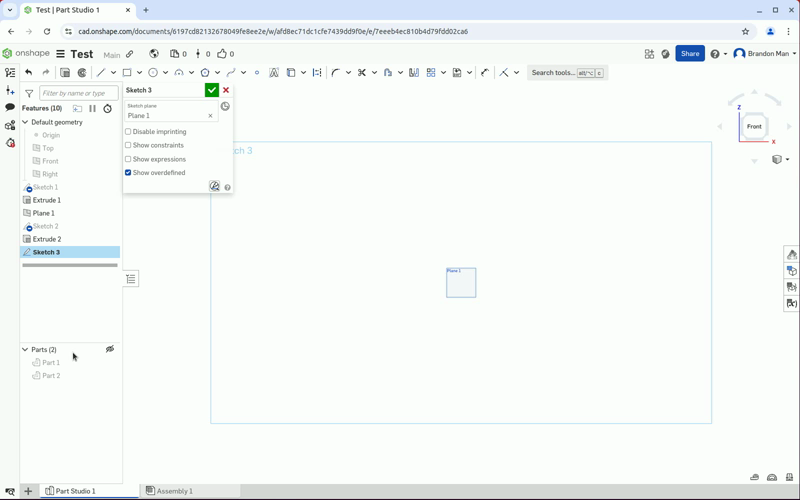
key(a)
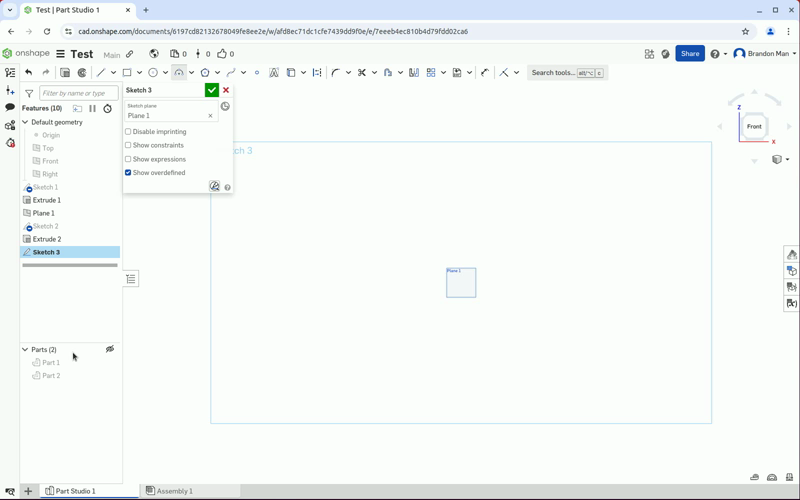
key_down(shift)
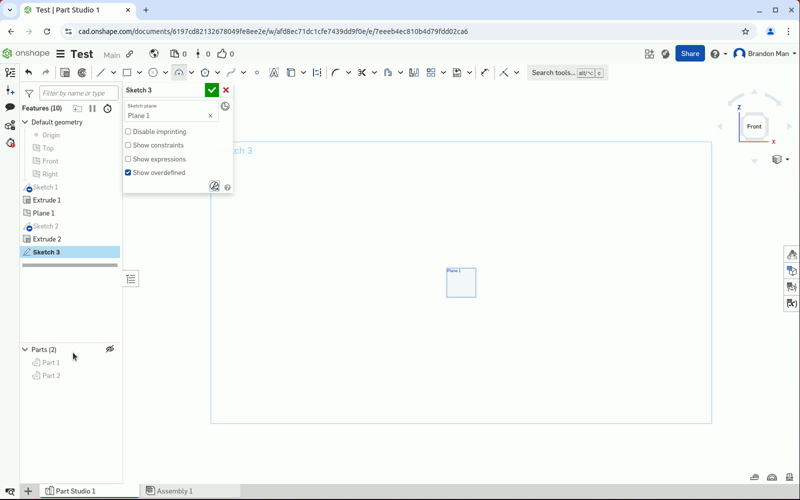
mouse_move(460, 243)
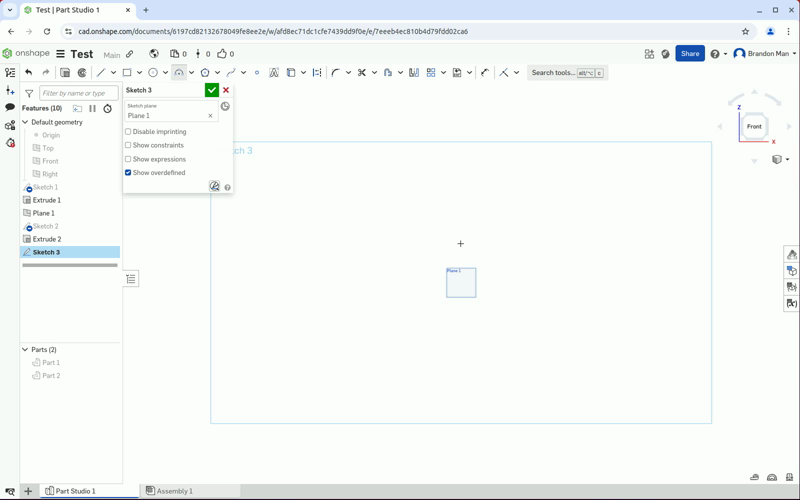
click(460, 243)
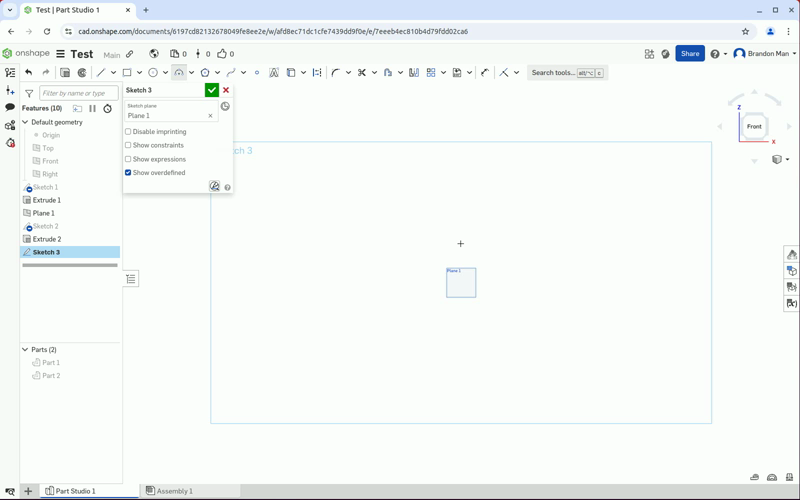
key_up(shift)
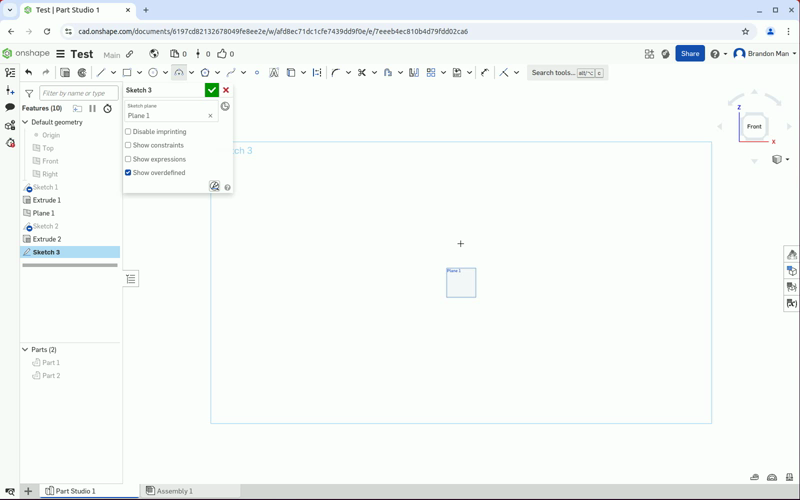
key_down(shift)
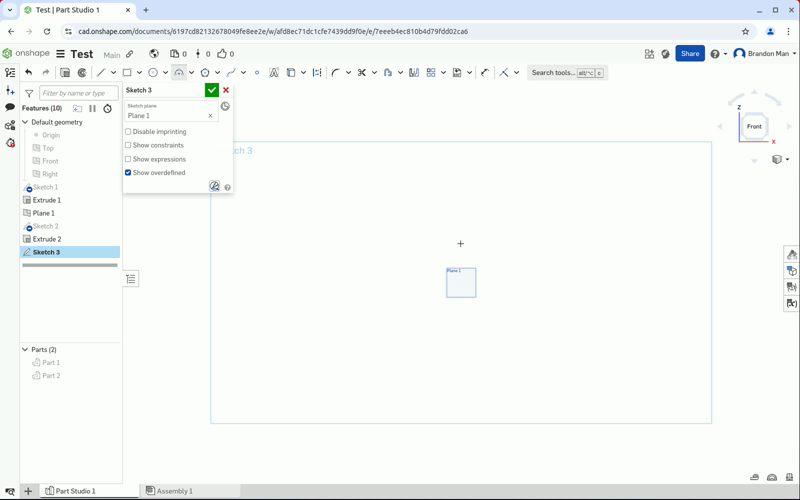
mouse_move(460, 209)
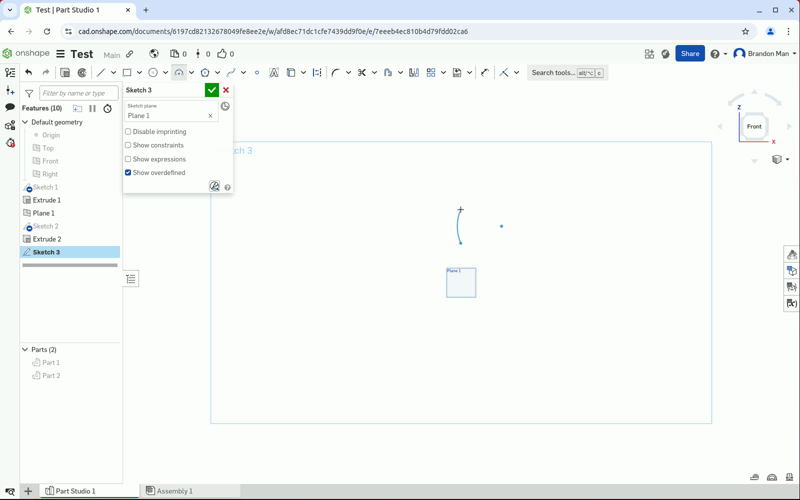
click(460, 209)
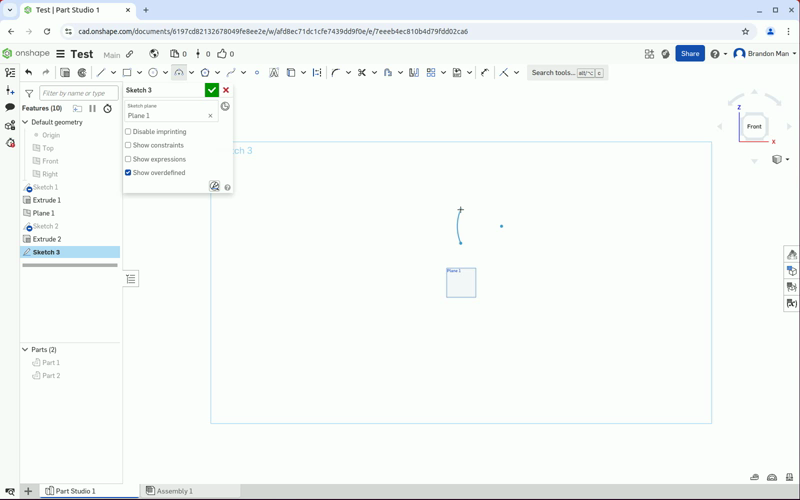
mouse_move(477, 226)
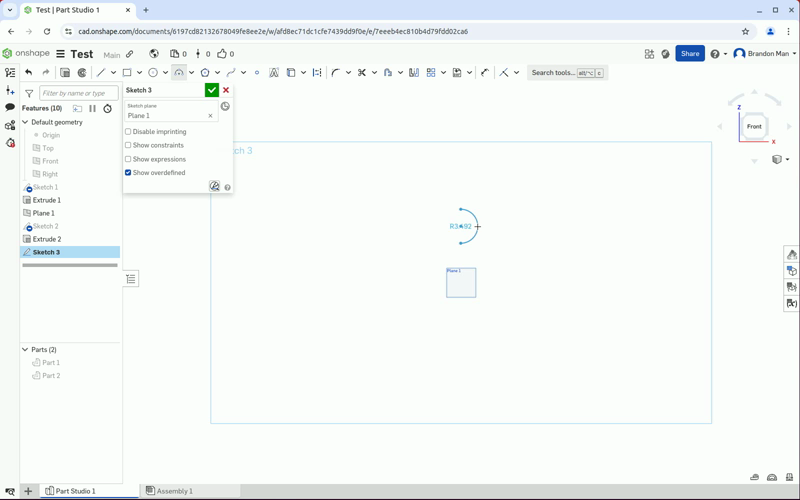
click(477, 226)
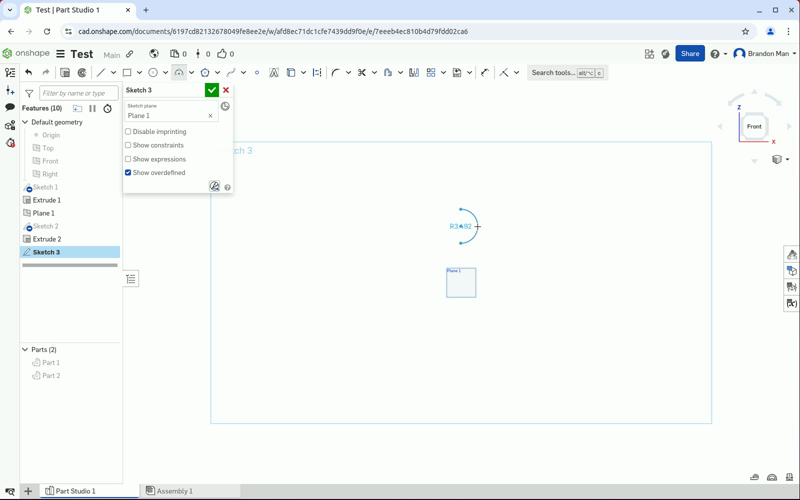
key_up(shift)
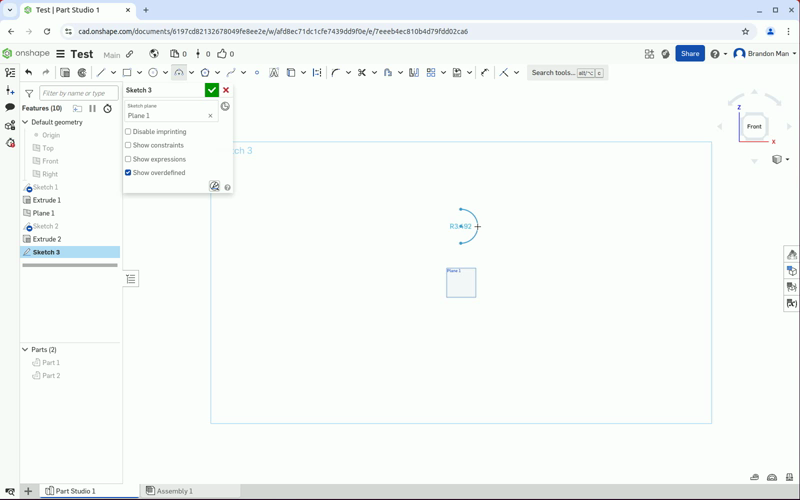
key(esc)
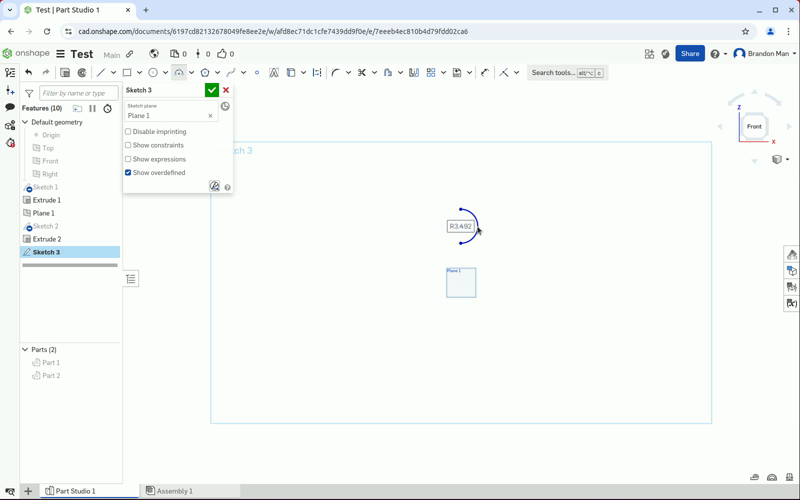
key(l)
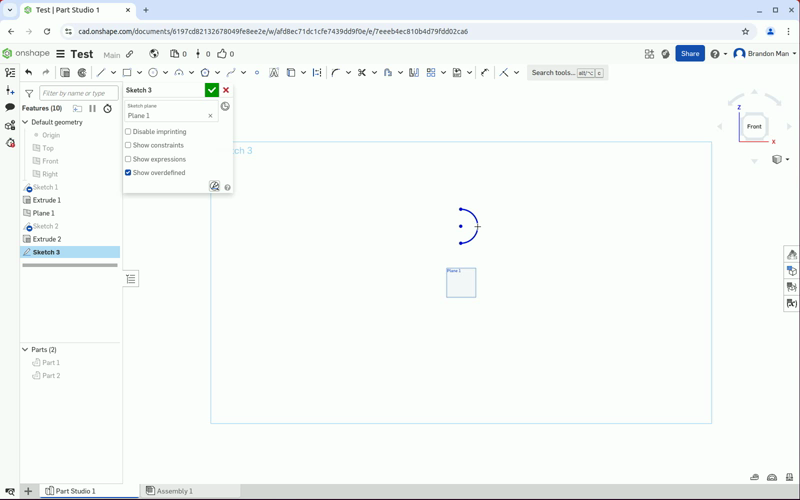
mouse_move(460, 209)
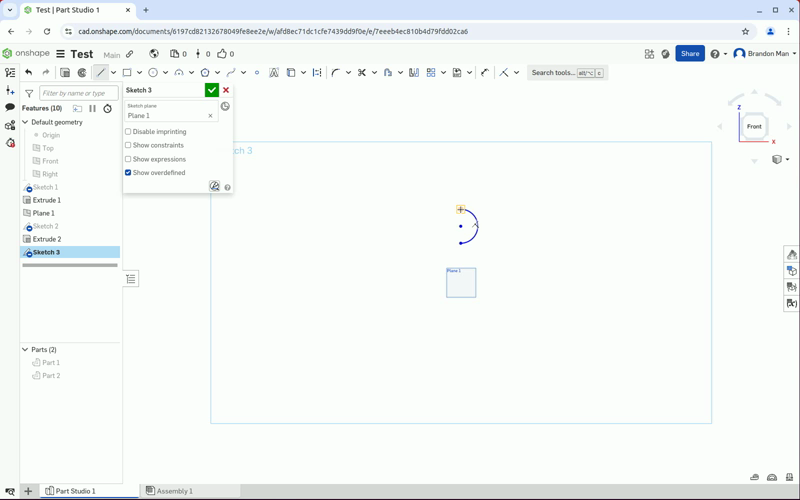
click(460, 209)
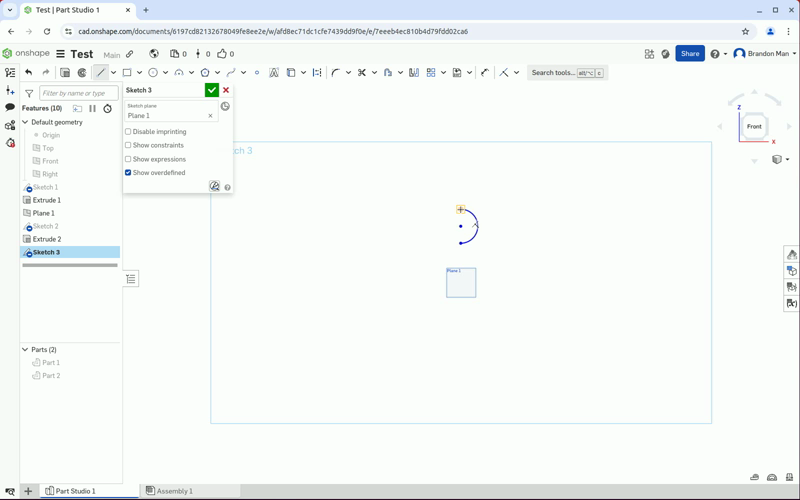
mouse_move(490, 209)
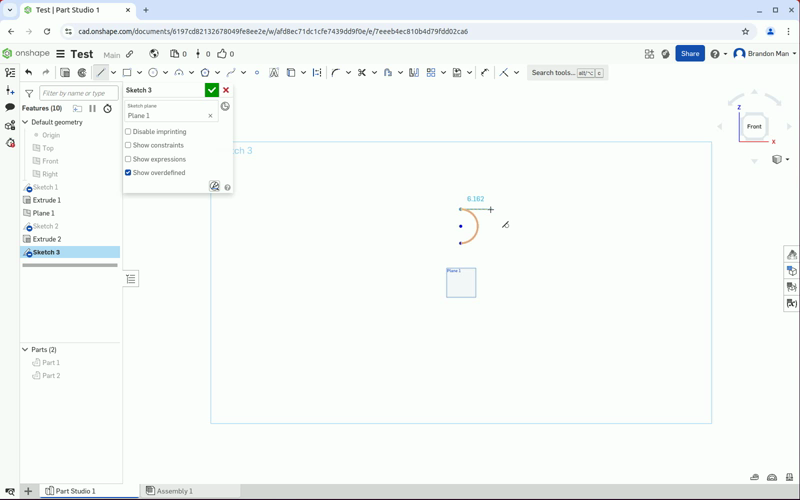
key_down(shift)
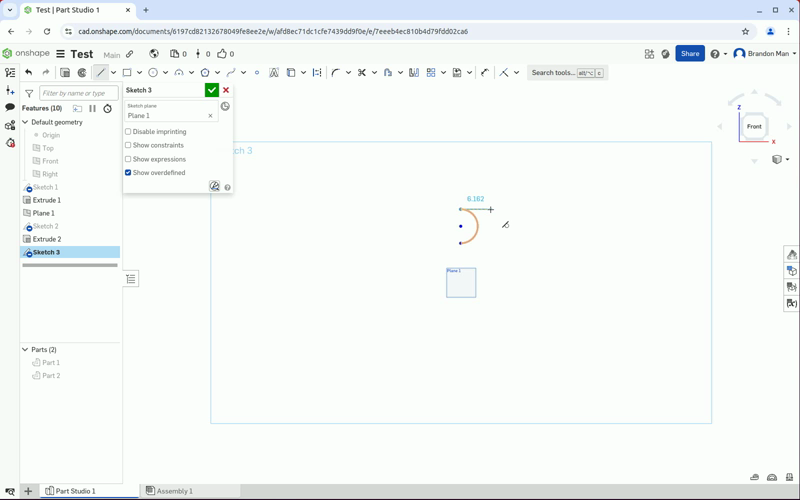
mouse_move(460, 243)
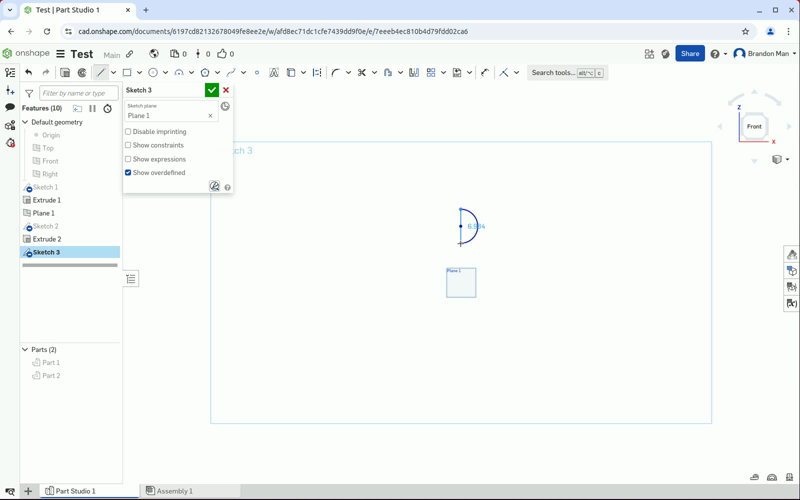
key_up(shift)
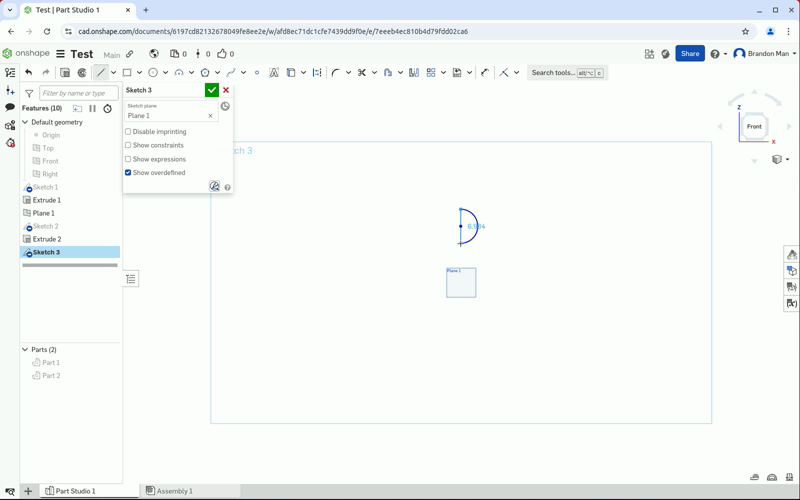
click(460, 243)
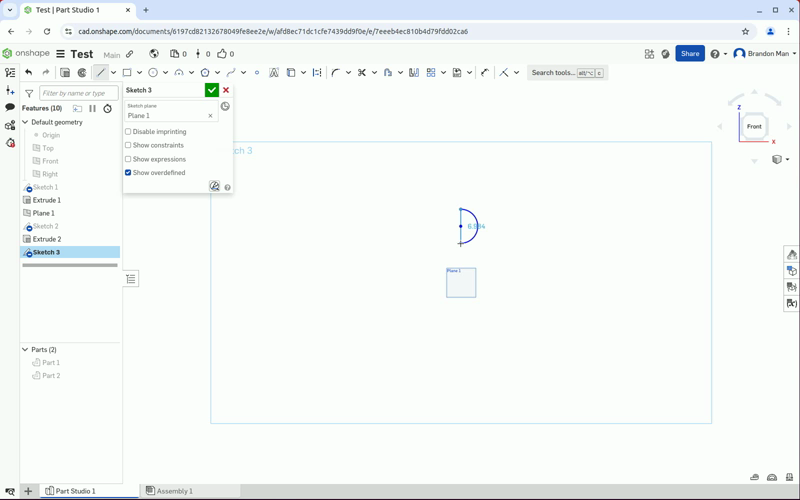
key(esc)
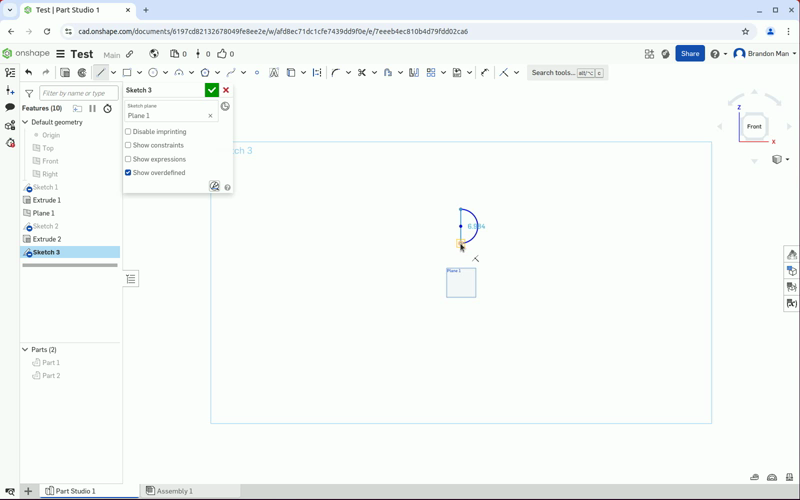
mouse_move(464, 222)
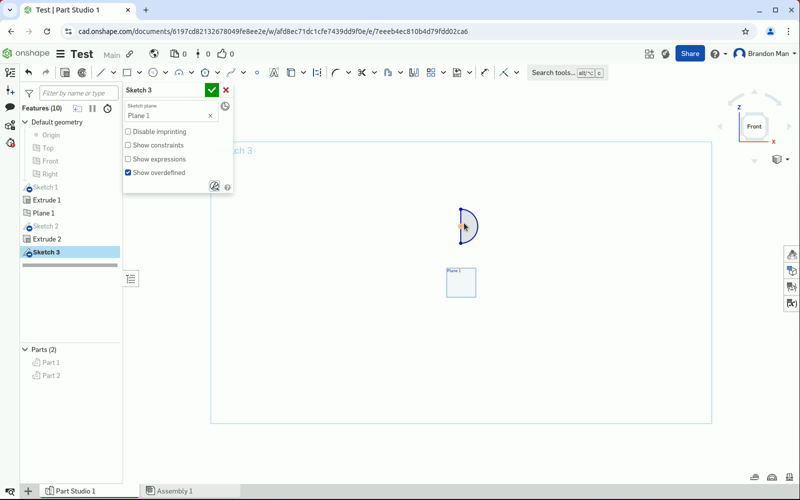
scroll(6)
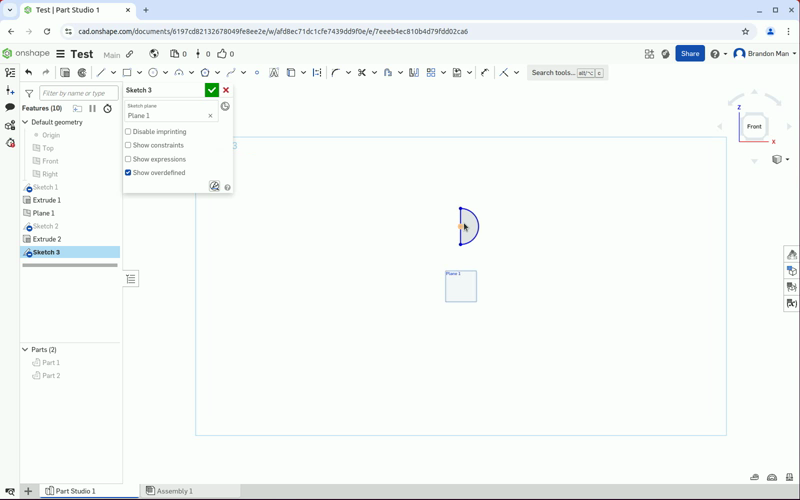
scroll(6)
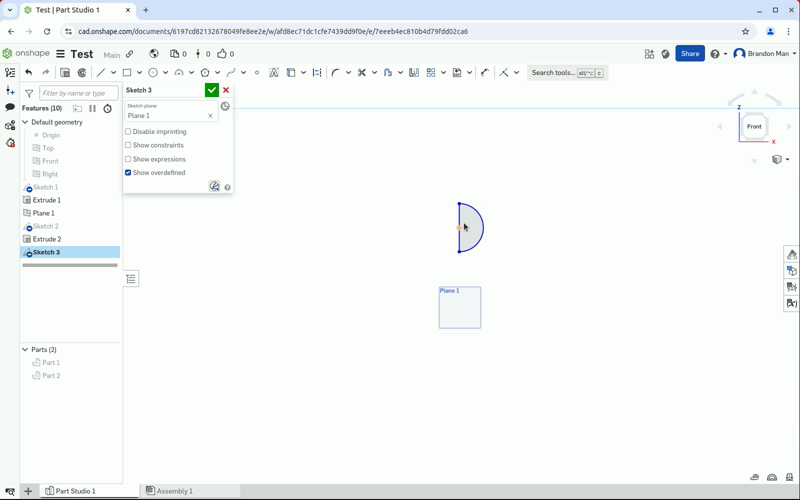
scroll(6)
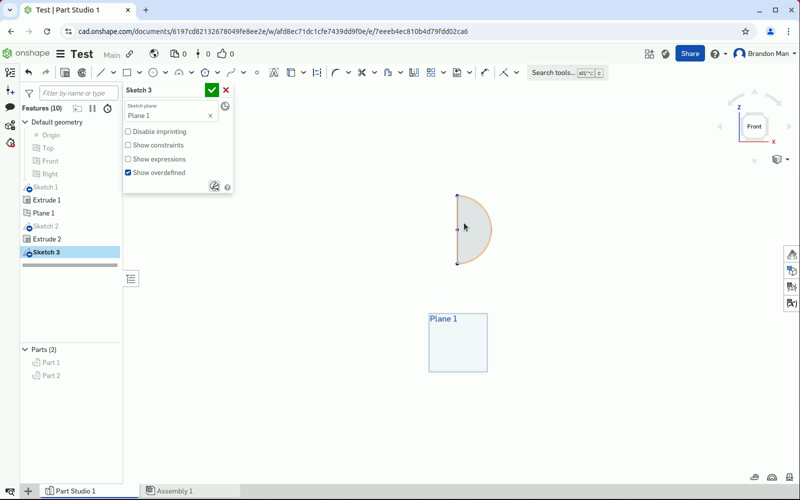
scroll(6)
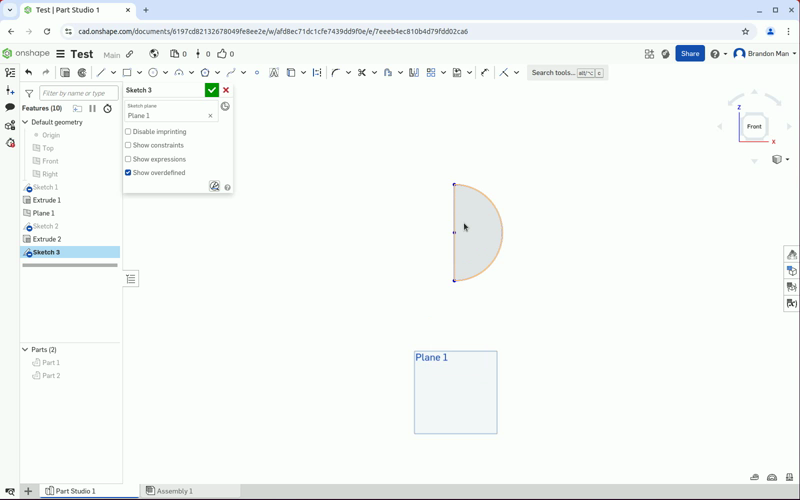
scroll(6)
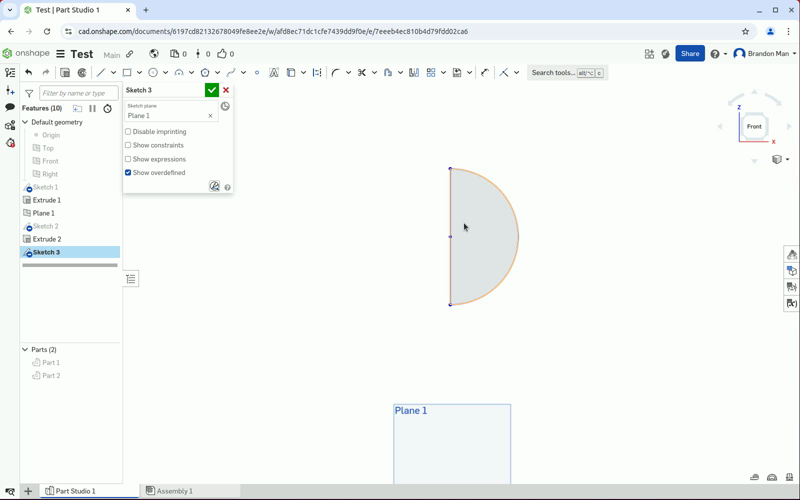
scroll(6)
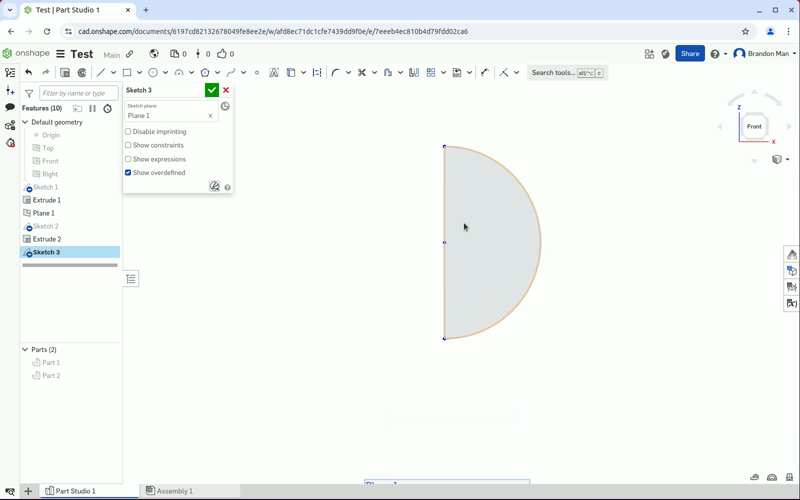
scroll(6)
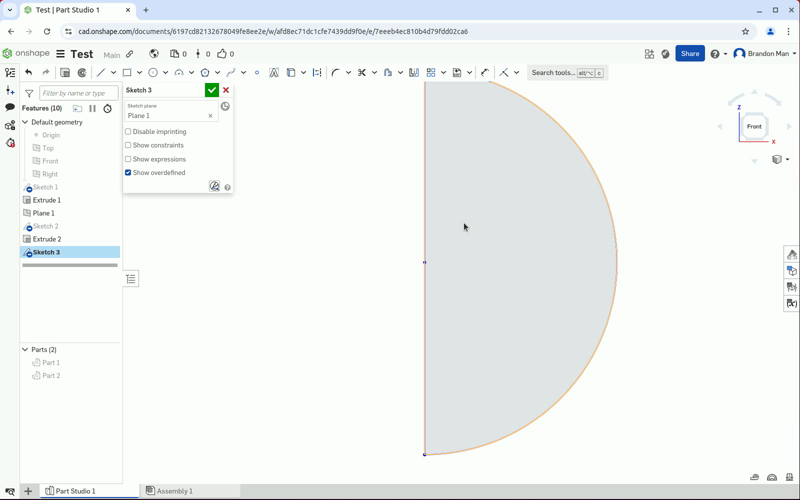
click(464, 222)
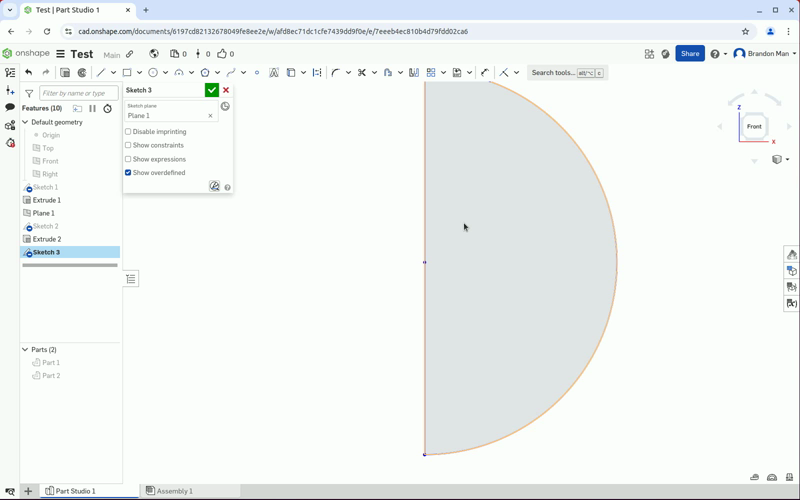
scroll(-6)
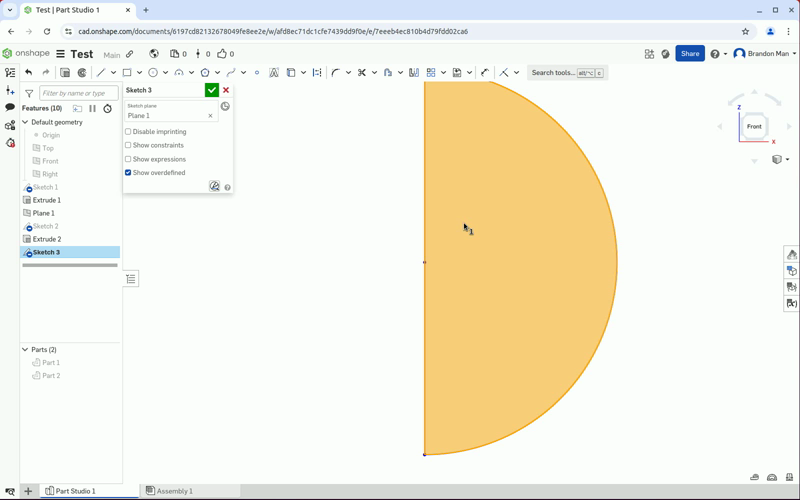
scroll(-6)
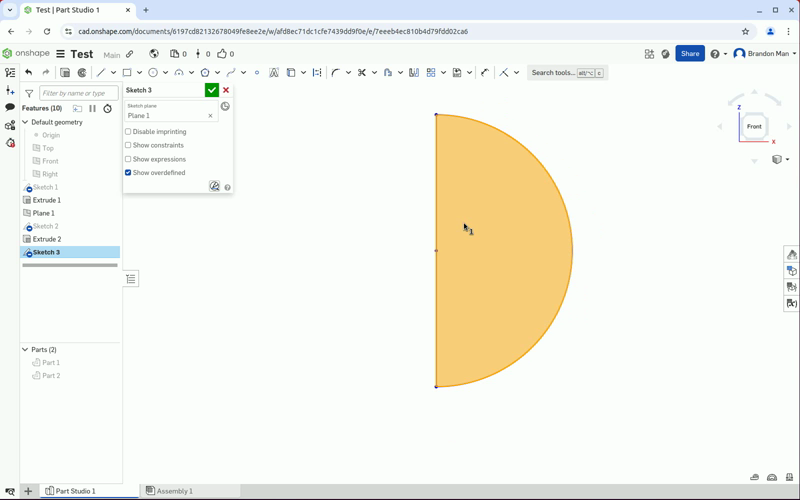
scroll(-6)
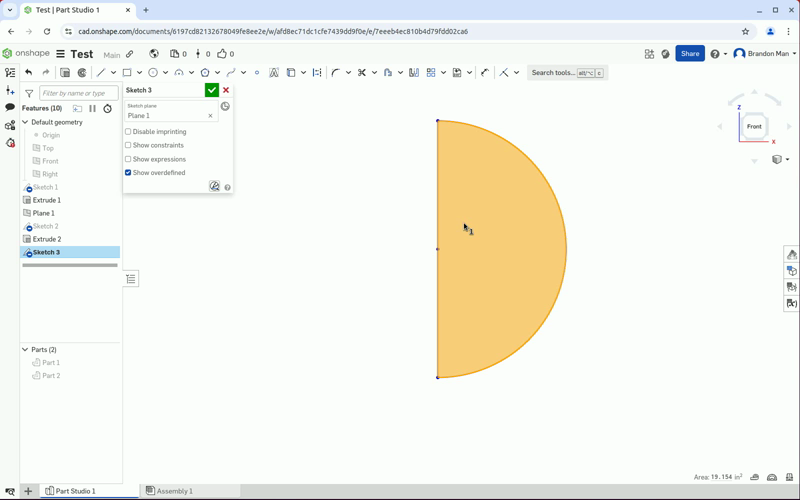
scroll(-6)
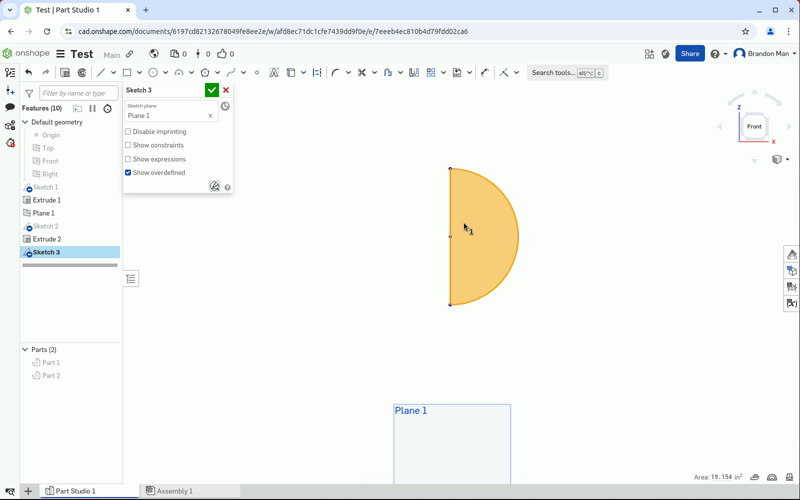
scroll(-6)
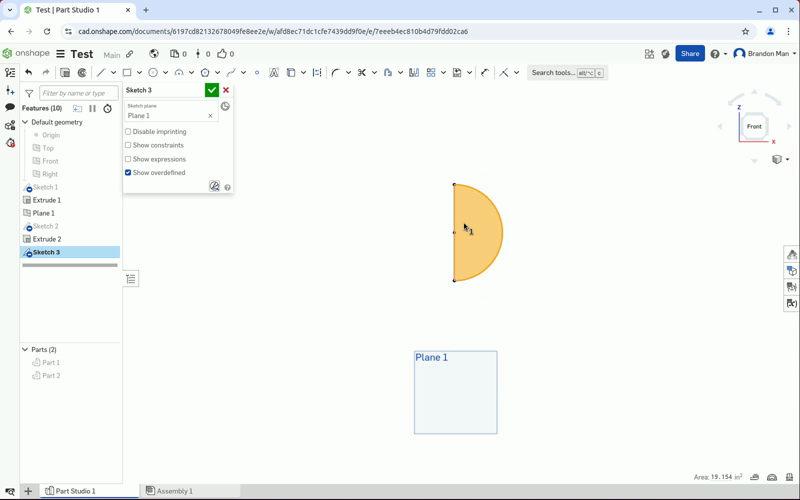
scroll(-6)
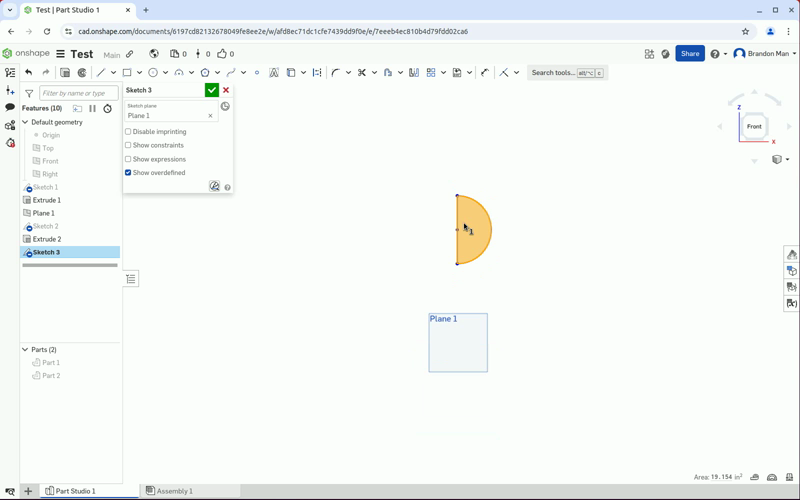
scroll(-6)
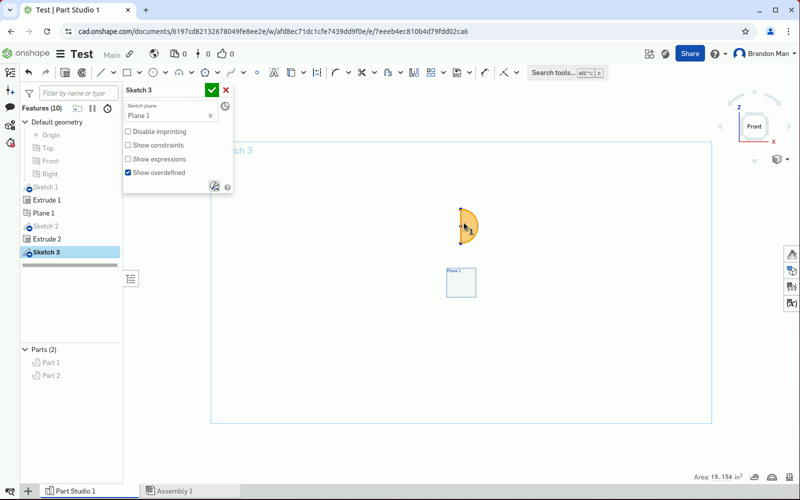
mouse_move(73, 352)
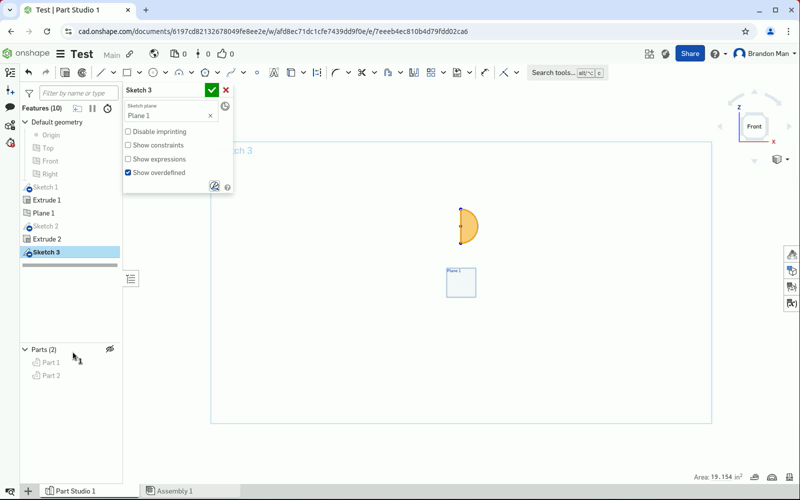
key(shift+y)
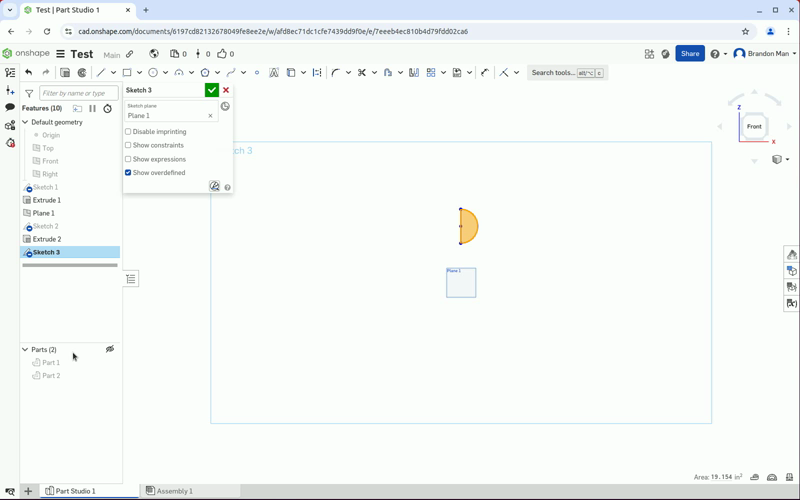
key(shift+e)
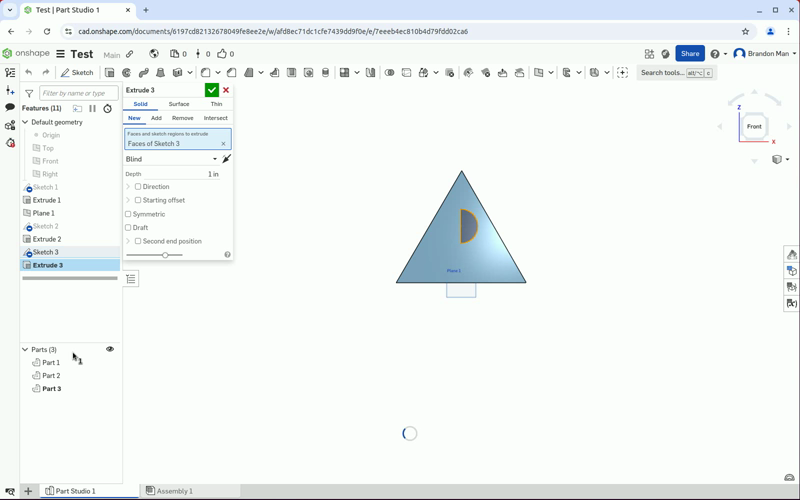
mouse_move(143, 106)
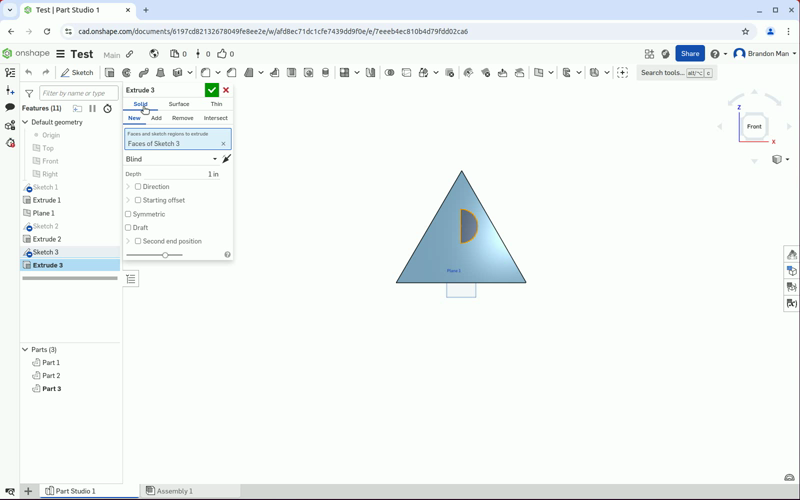
click(143, 106)
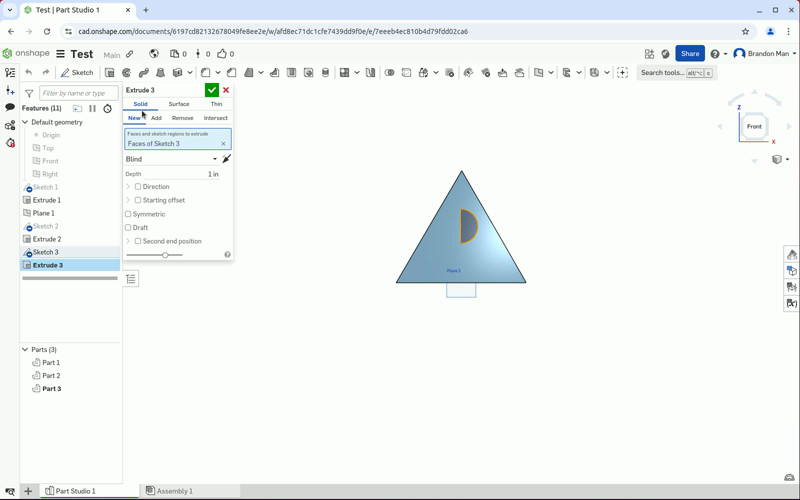
mouse_move(137, 120)
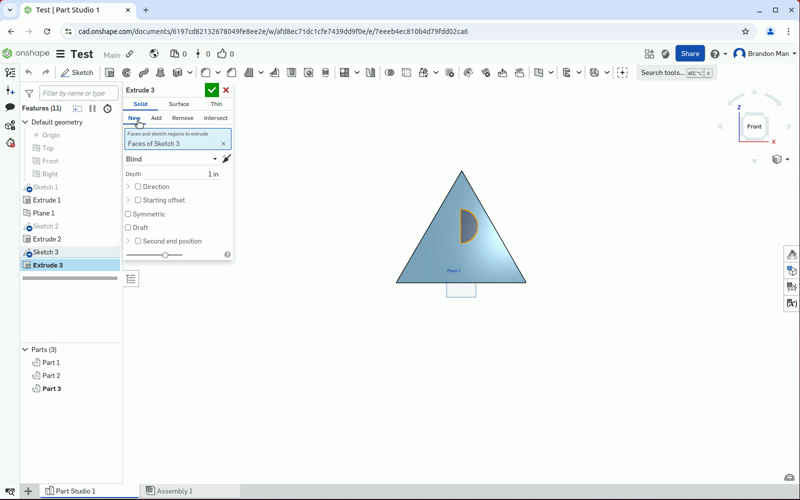
click(137, 120)
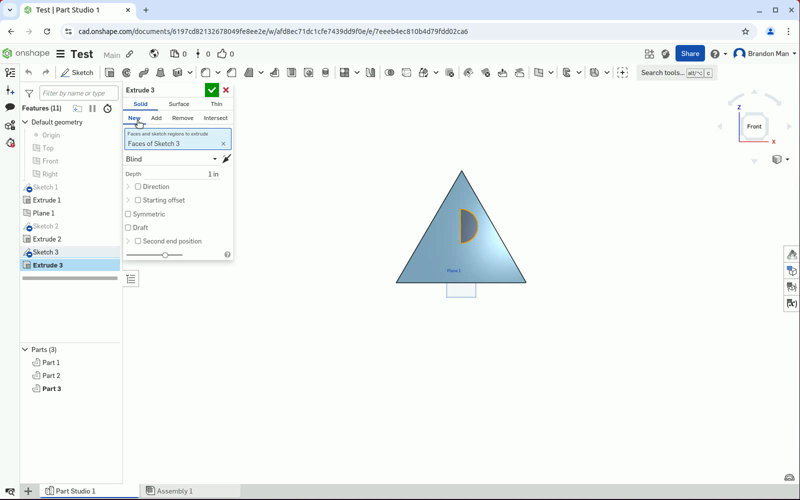
key(tab, 4)
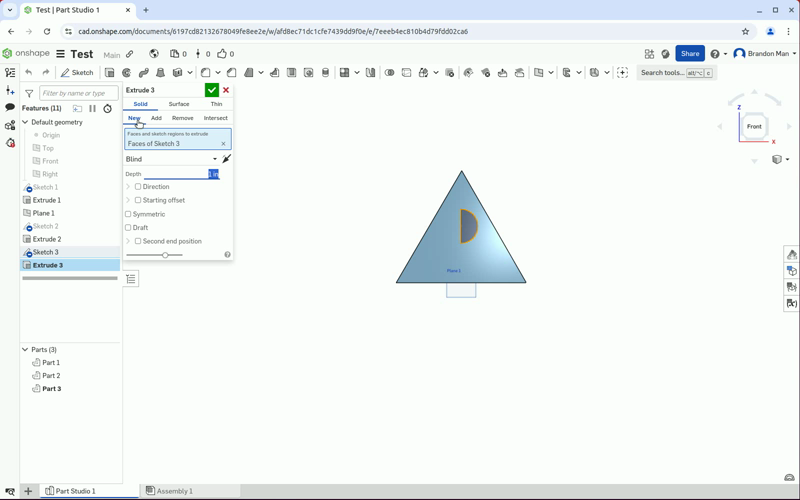
text(-16.609)
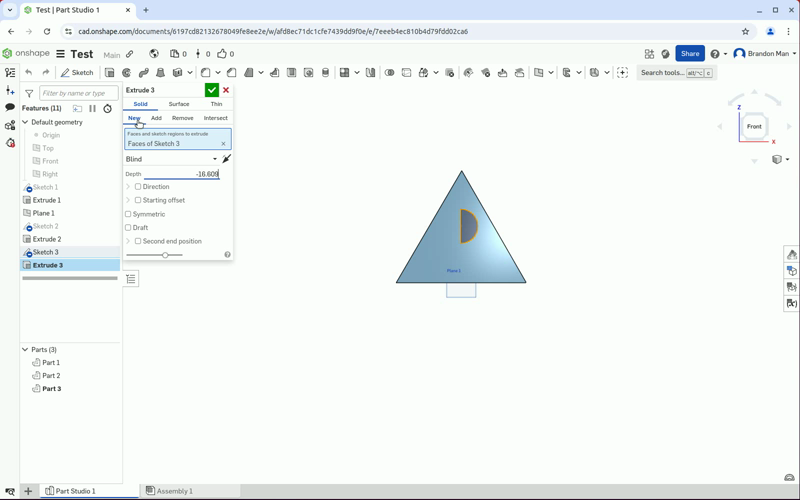
key(enter)
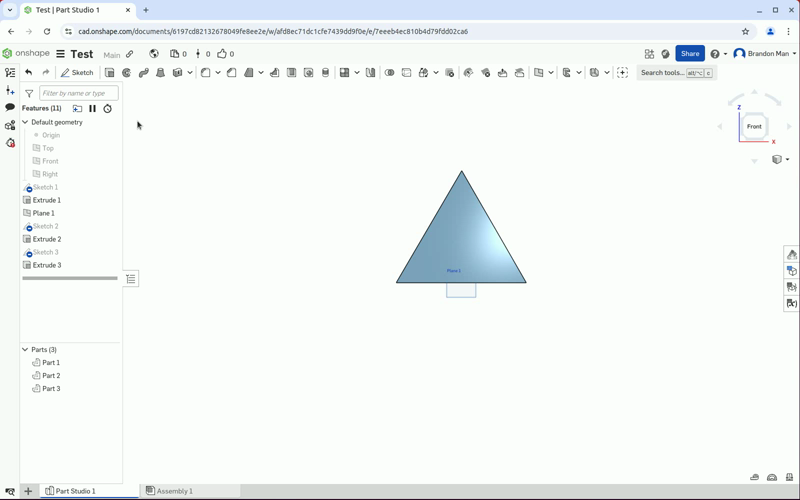
key(shift+h)
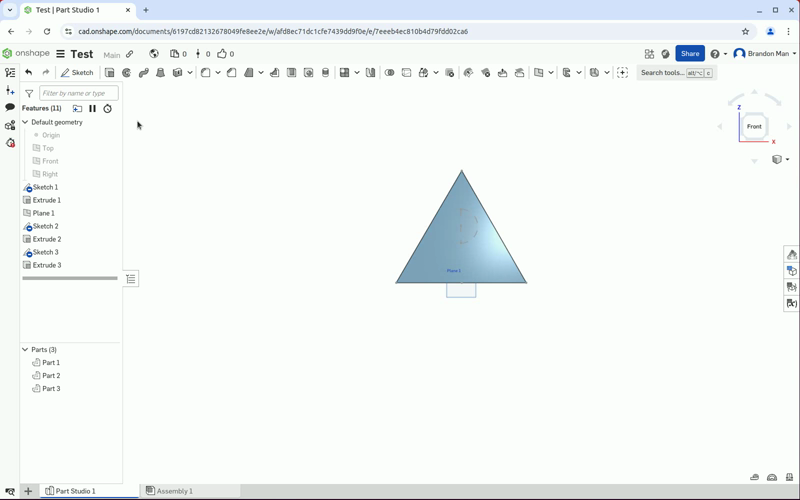
key(shift+h)
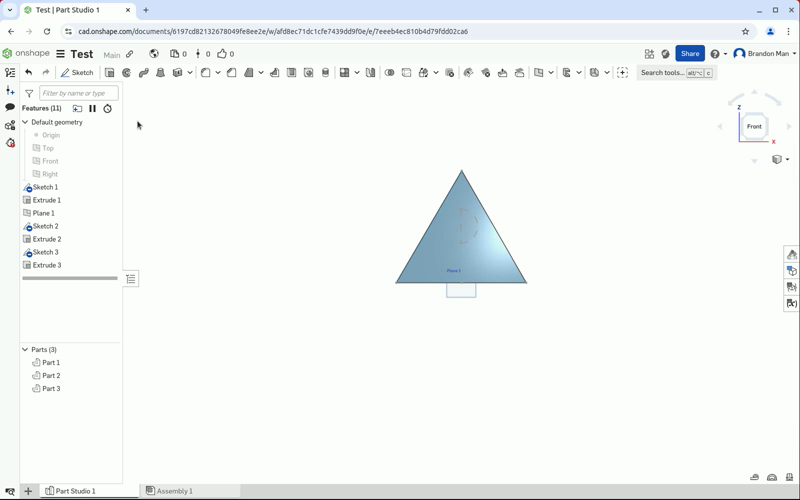
key(shift+7)
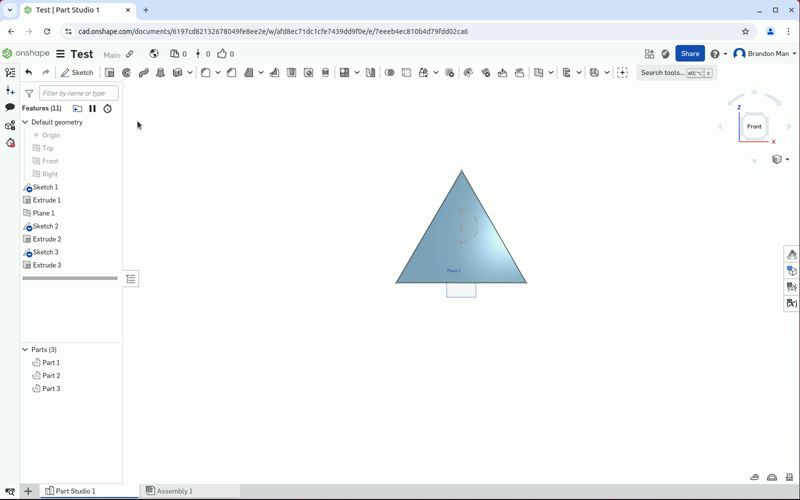
key(left, 2)
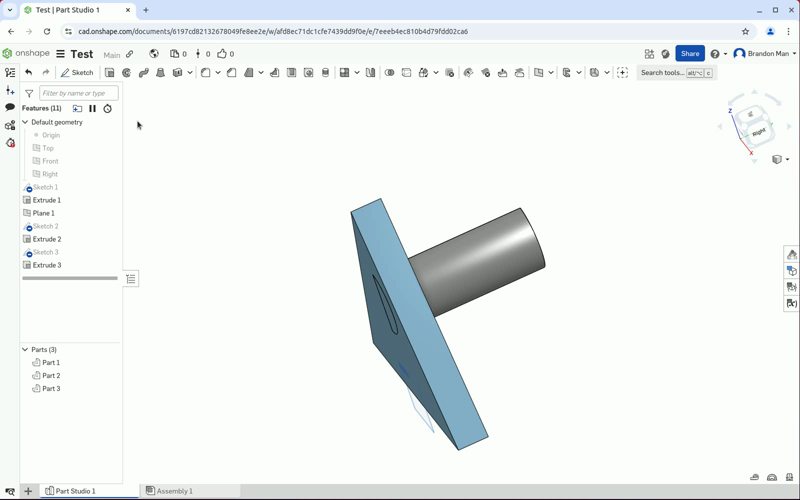
key(down, 2)
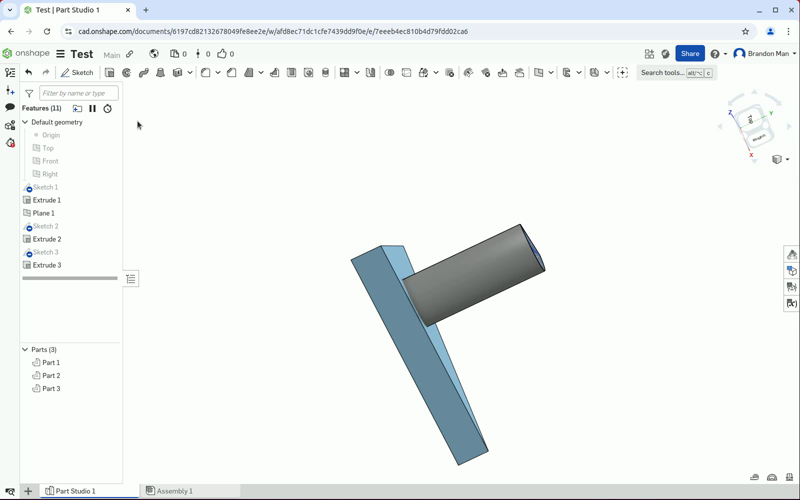
key(up, 2)
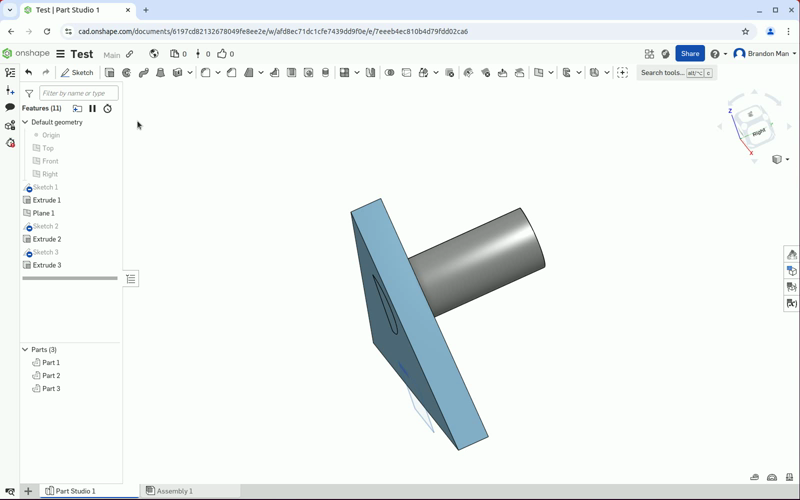
key(right, 2)
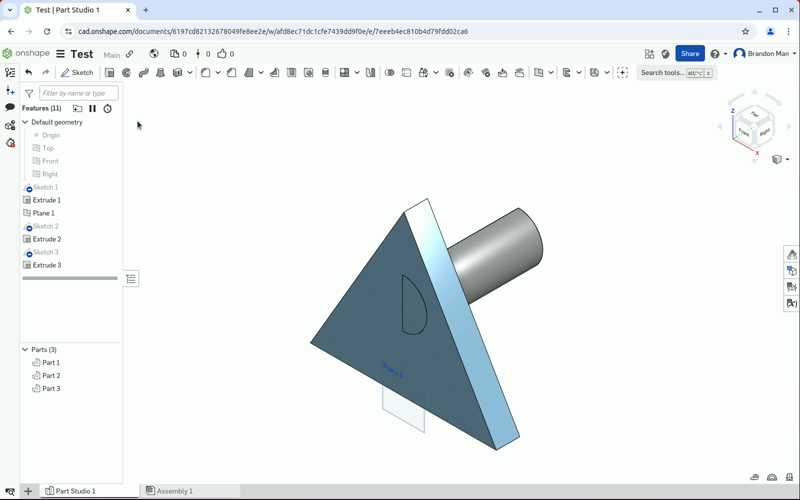
mouse_move(73, 189)
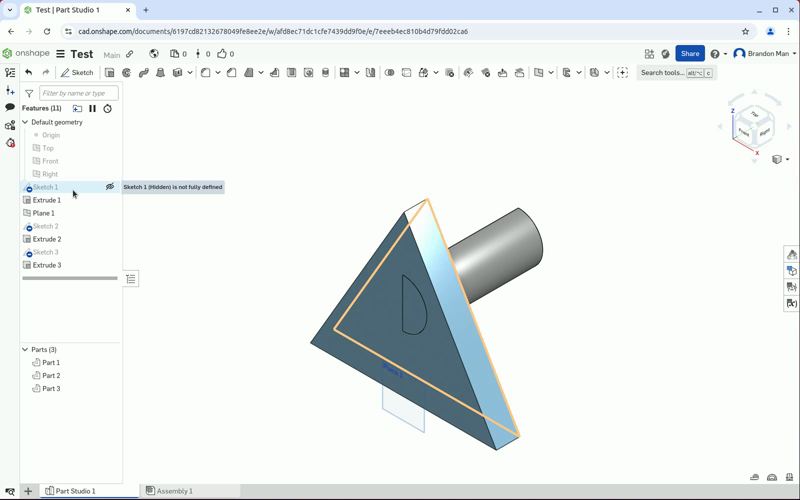
click(73, 189)